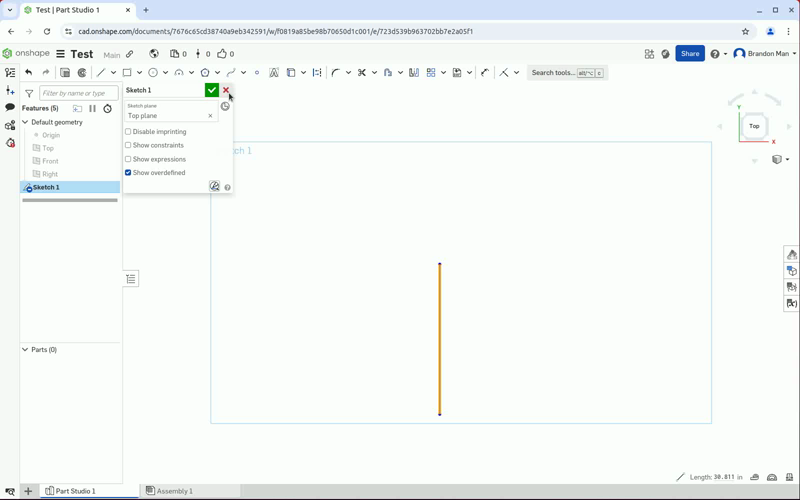
key(shift+h)
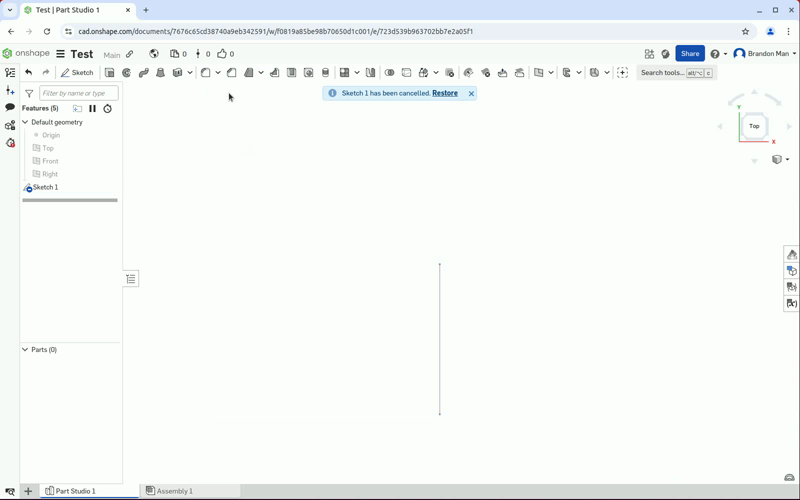
key(shift+s)
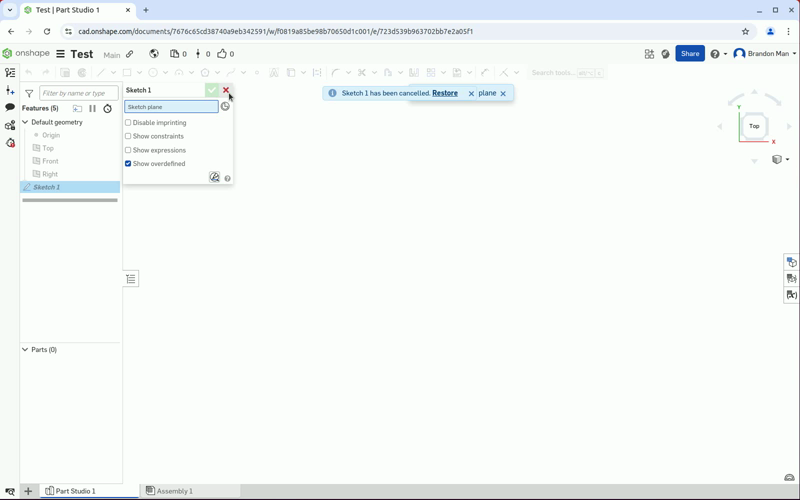
mouse_move(73, 150)
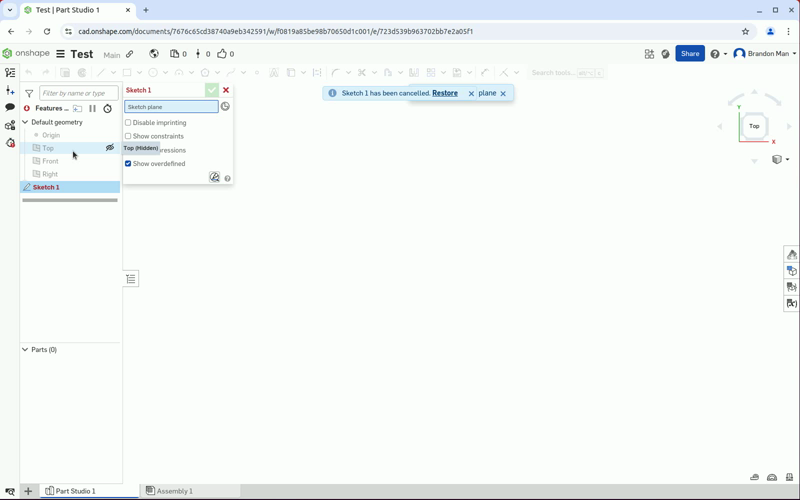
click(73, 150)
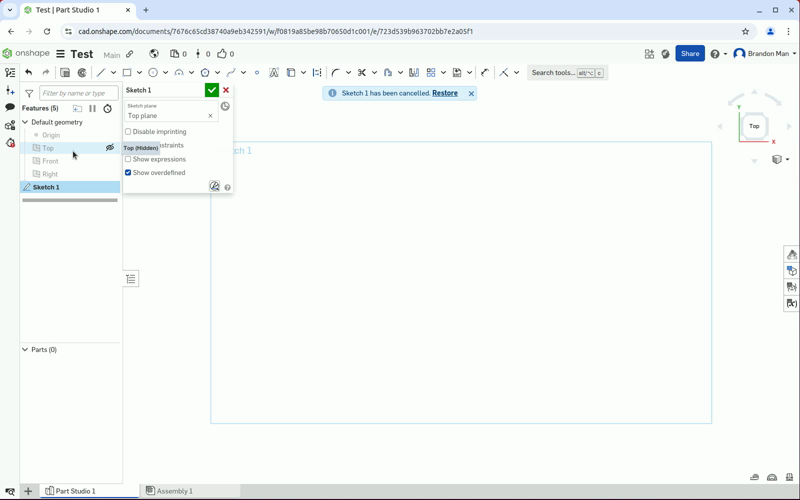
mouse_move(73, 352)
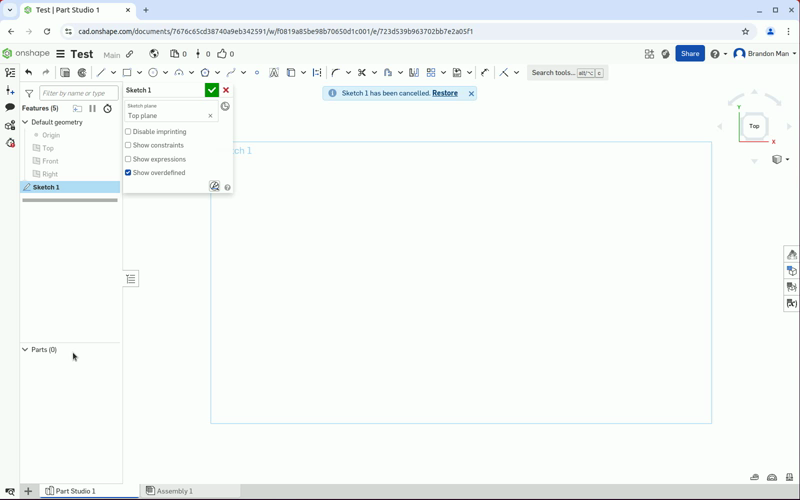
key(y)
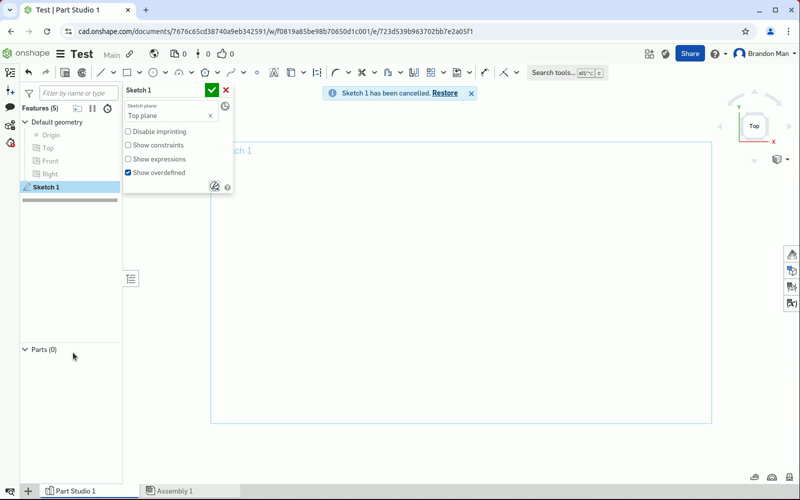
key(c)
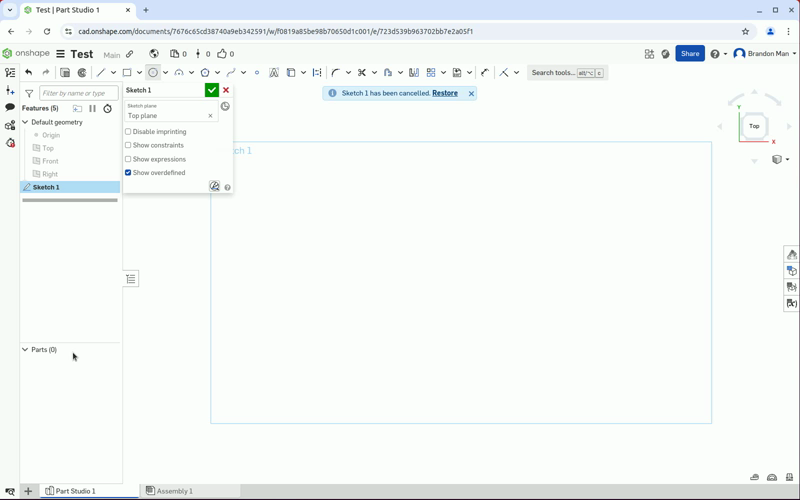
key_down(shift)
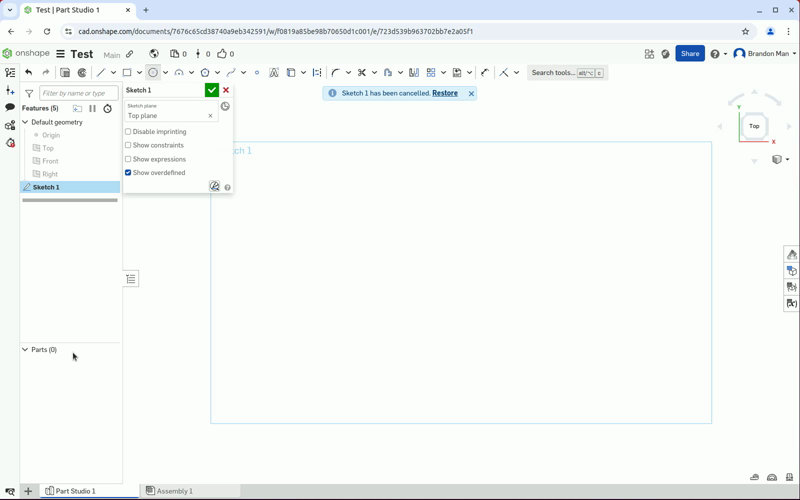
mouse_move(461, 282)
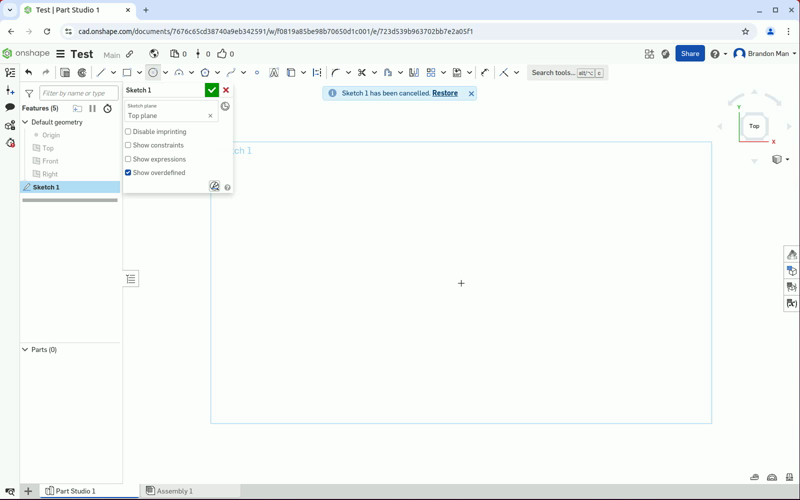
click(461, 282)
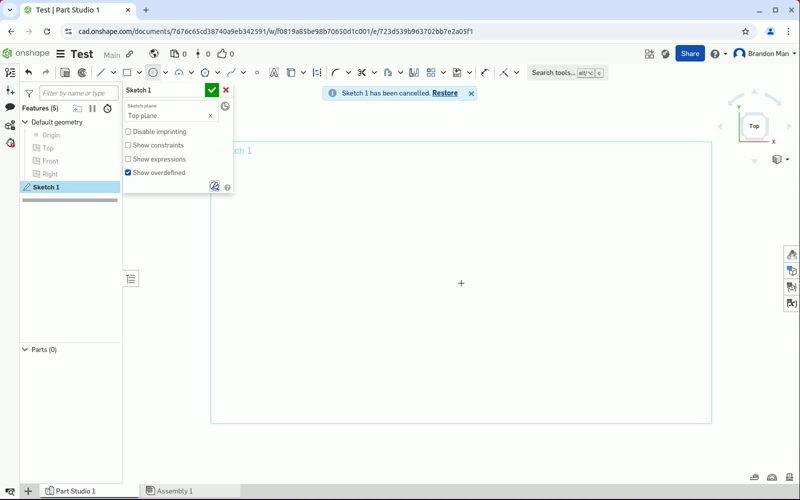
key_up(shift)
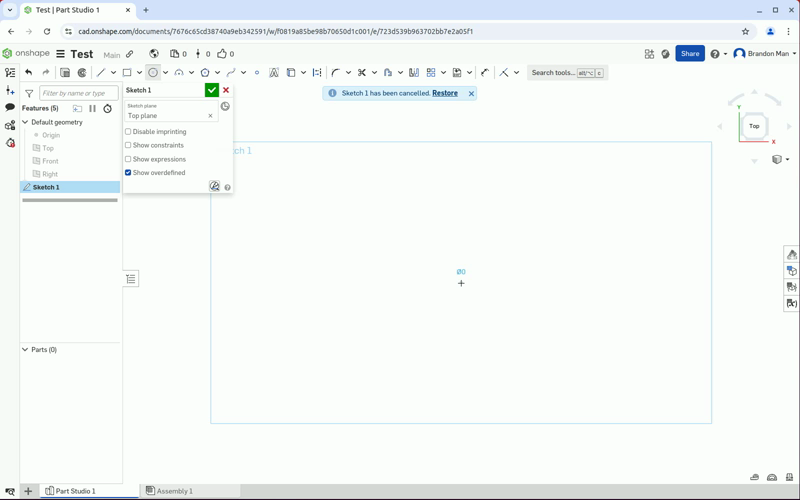
mouse_move(574, 282)
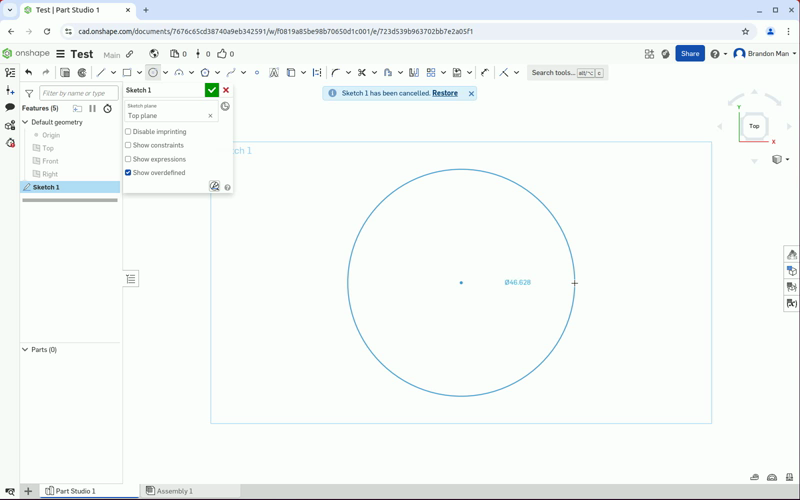
click(574, 282)
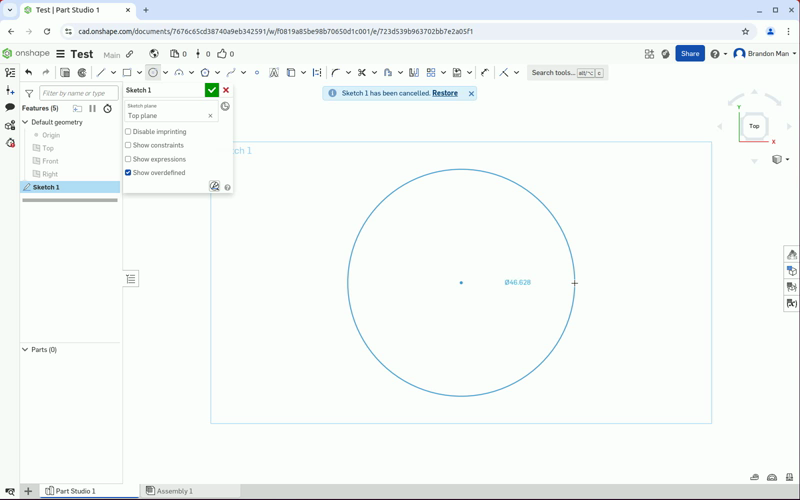
key(esc)
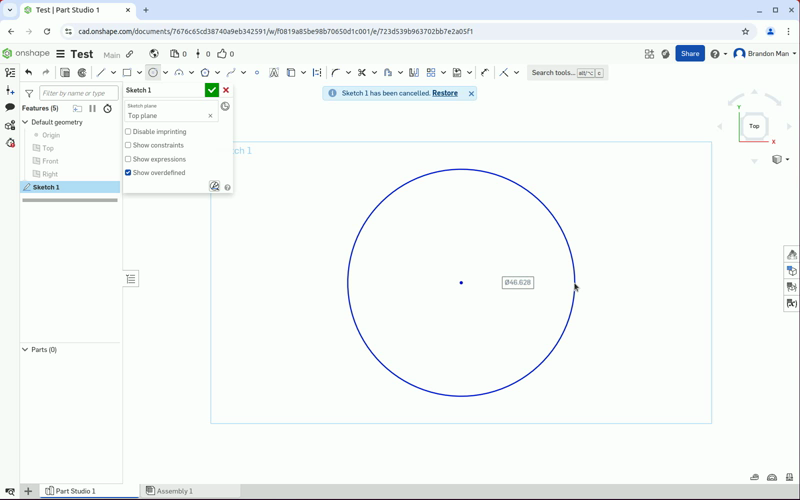
key(c)
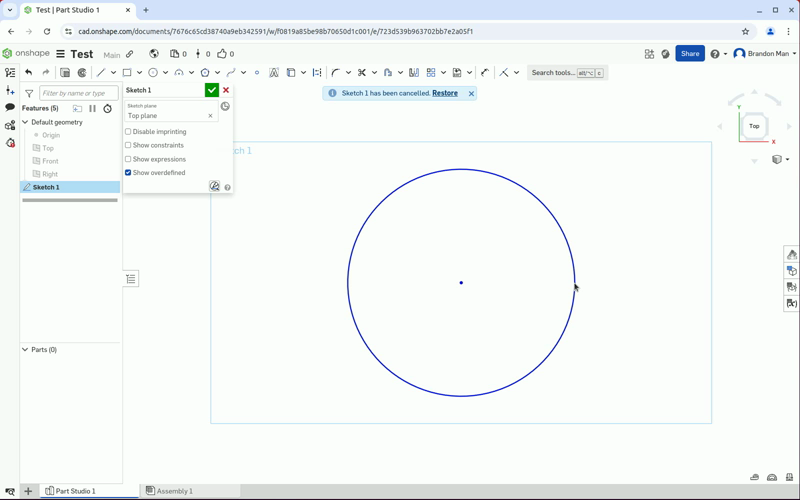
key_down(shift)
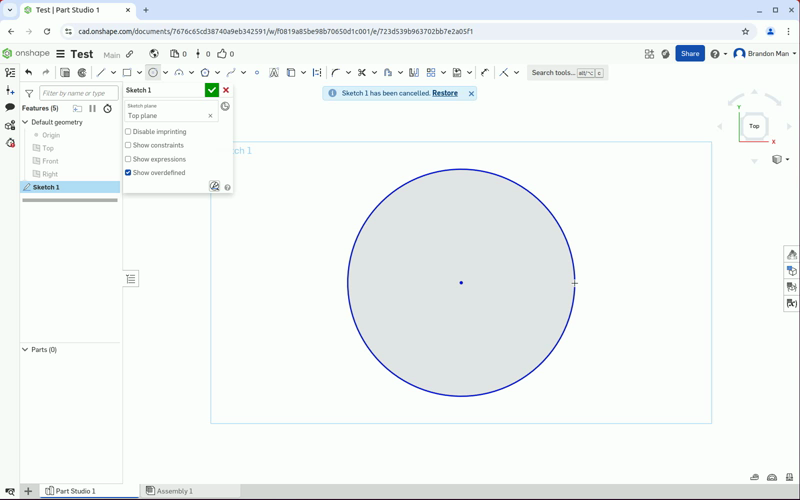
mouse_move(461, 282)
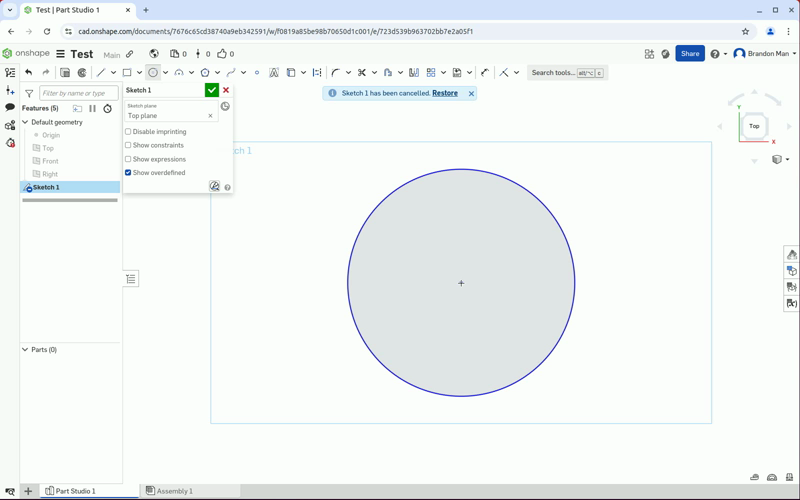
click(461, 282)
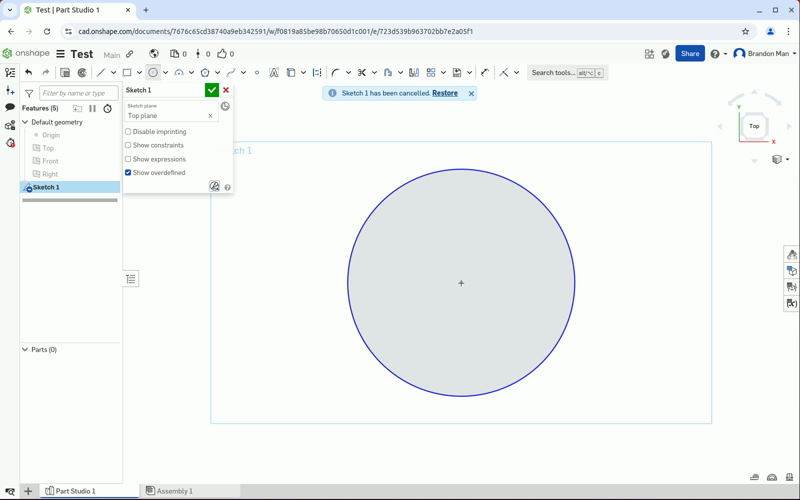
key_up(shift)
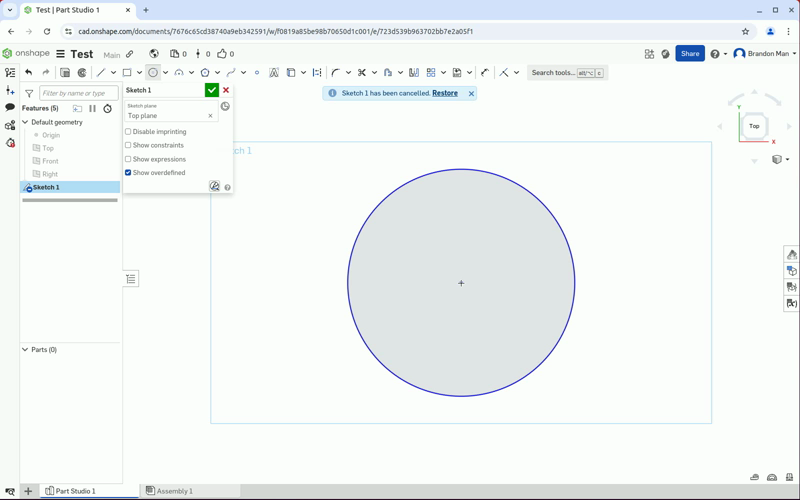
mouse_move(492, 282)
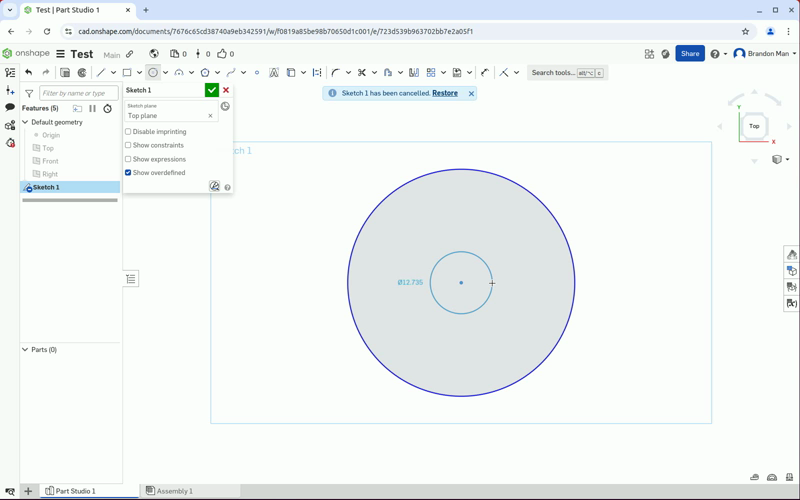
click(492, 282)
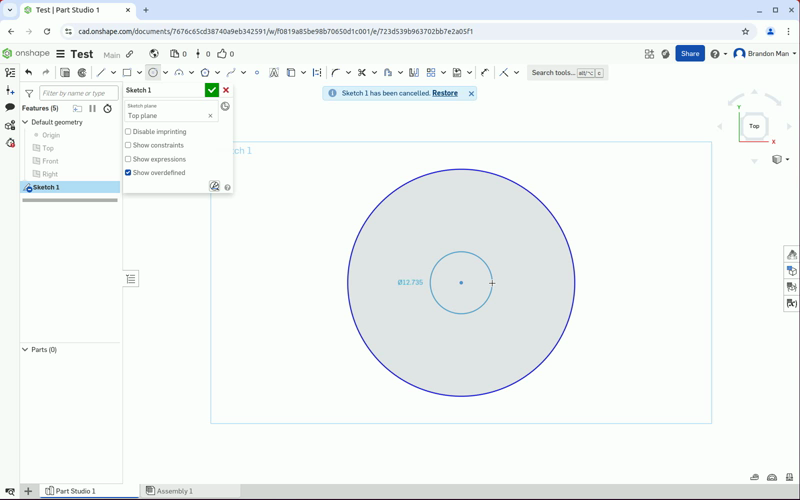
key(esc)
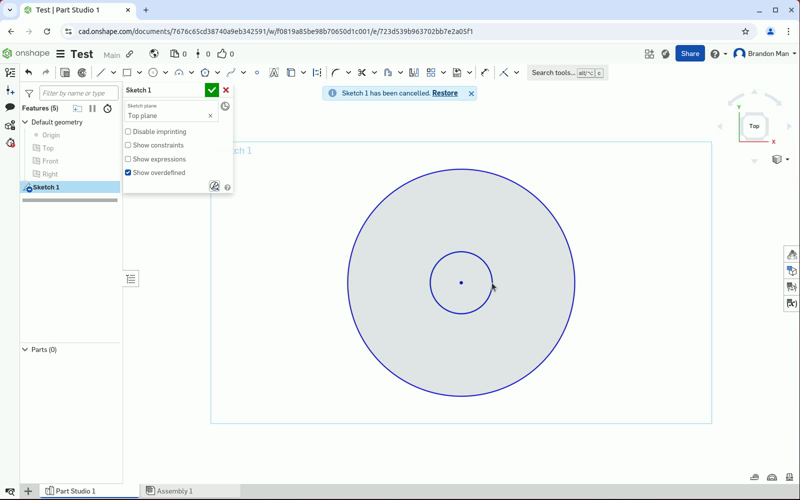
mouse_move(393, 286)
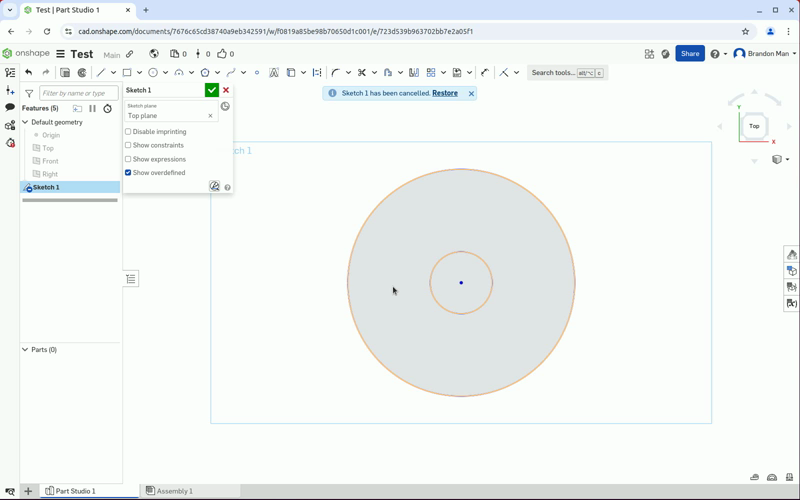
click(393, 286)
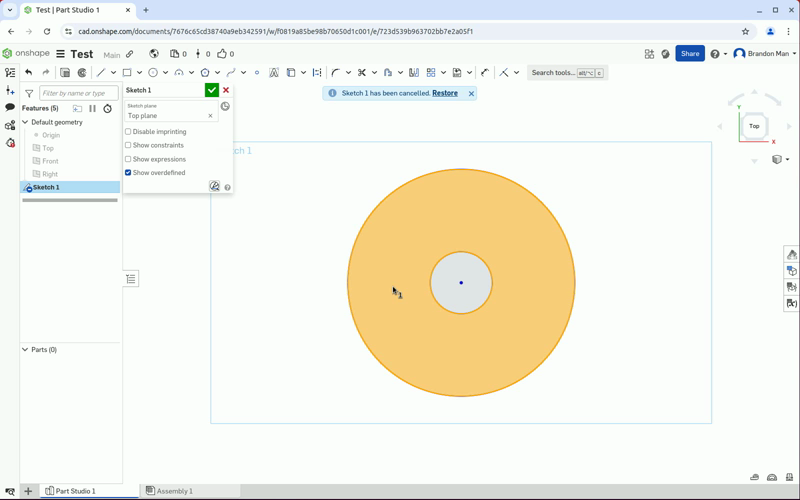
mouse_move(73, 352)
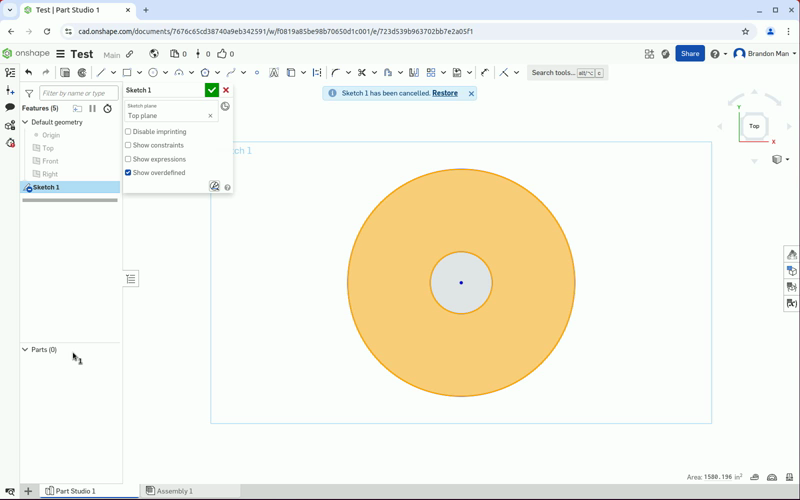
key(shift+y)
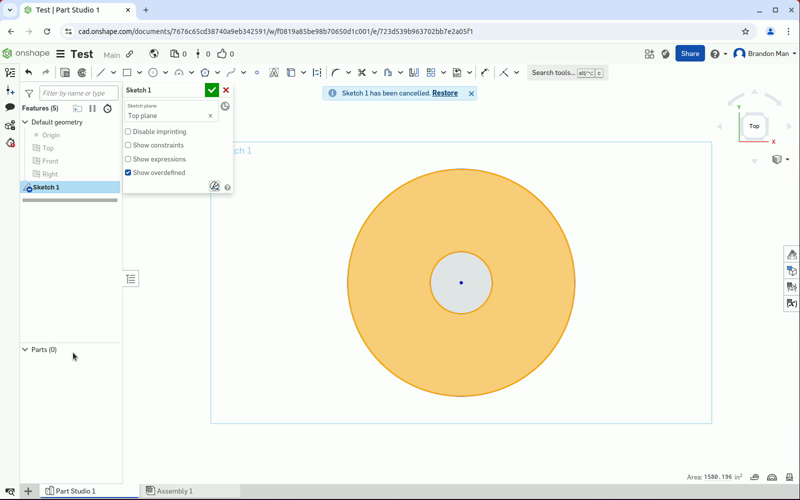
key(shift+e)
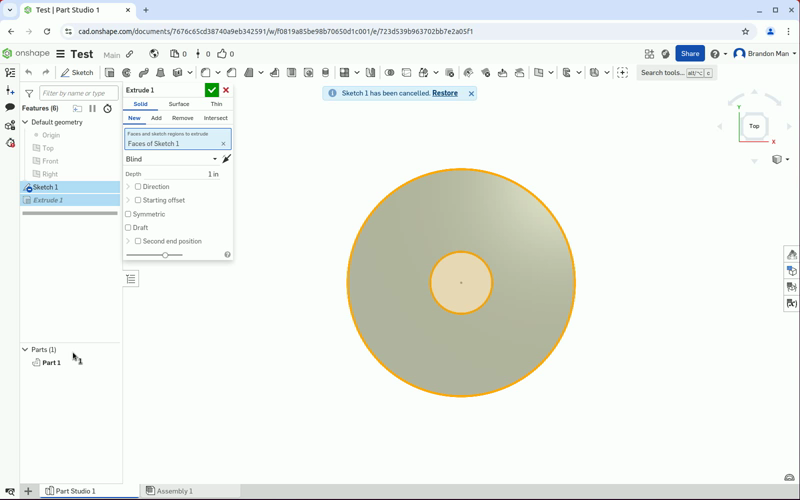
mouse_move(143, 106)
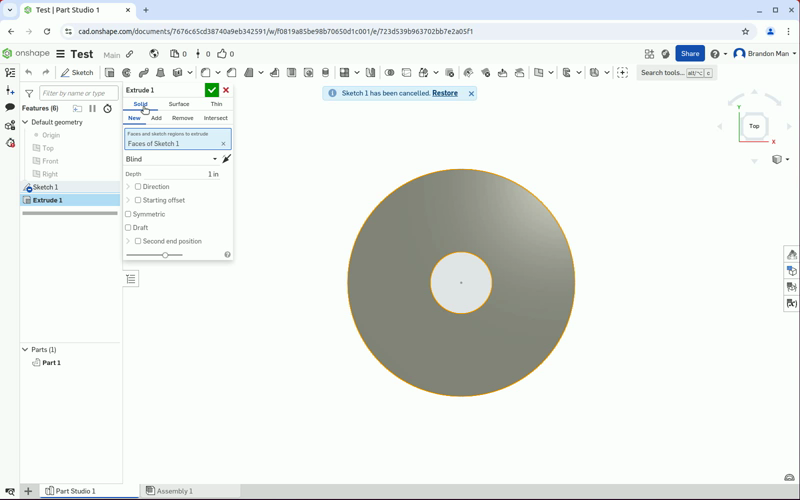
click(143, 106)
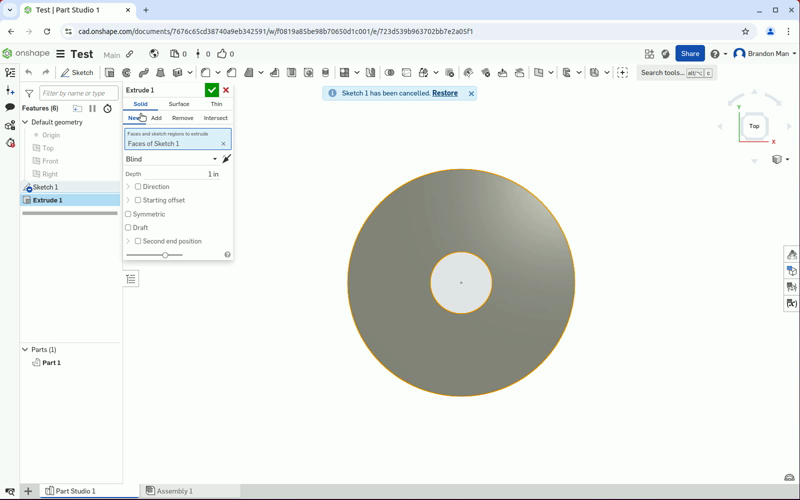
mouse_move(137, 120)
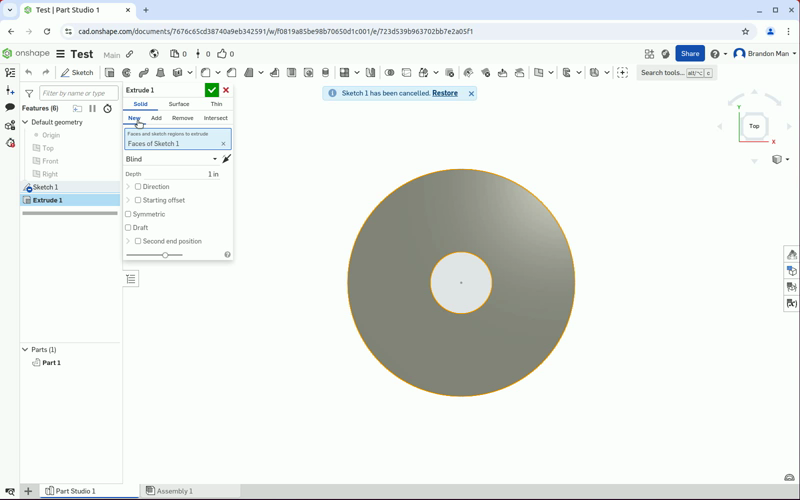
click(137, 120)
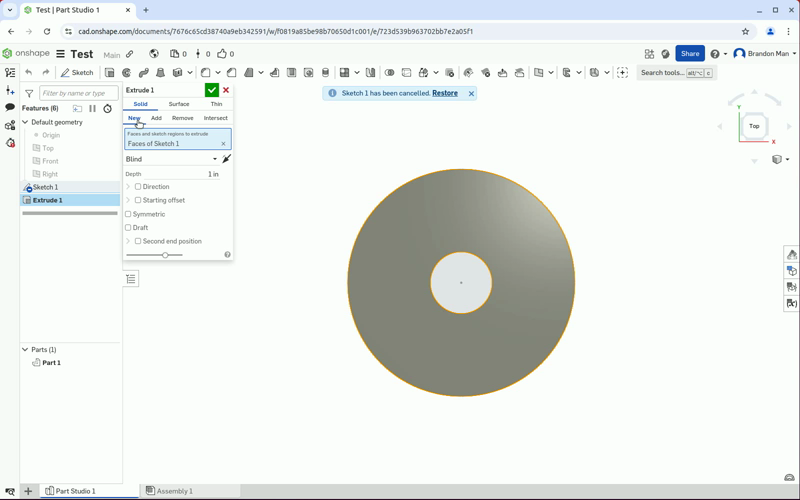
key(tab, 4)
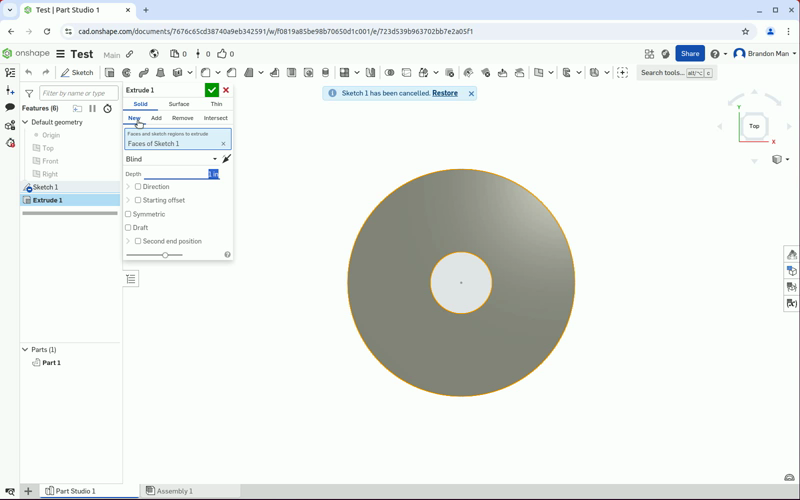
text(0.722)
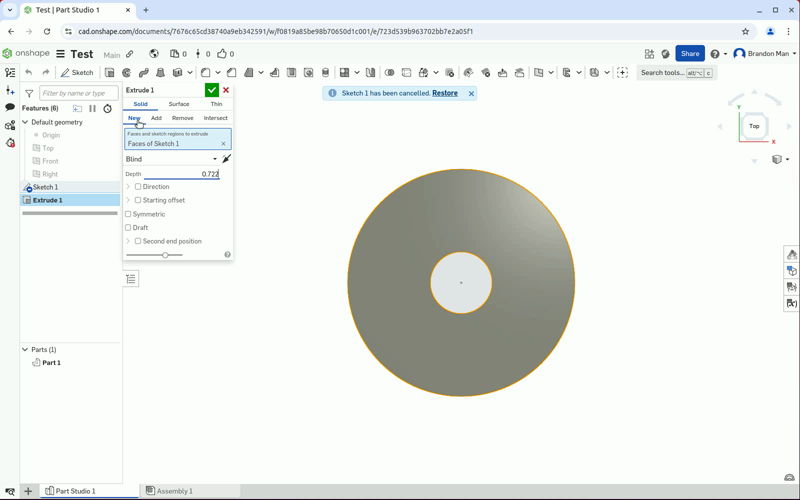
key(enter)
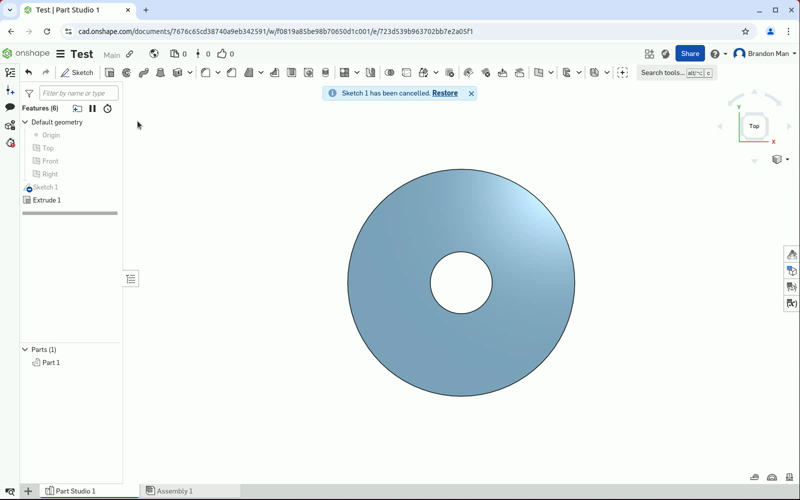
key(shift+h)
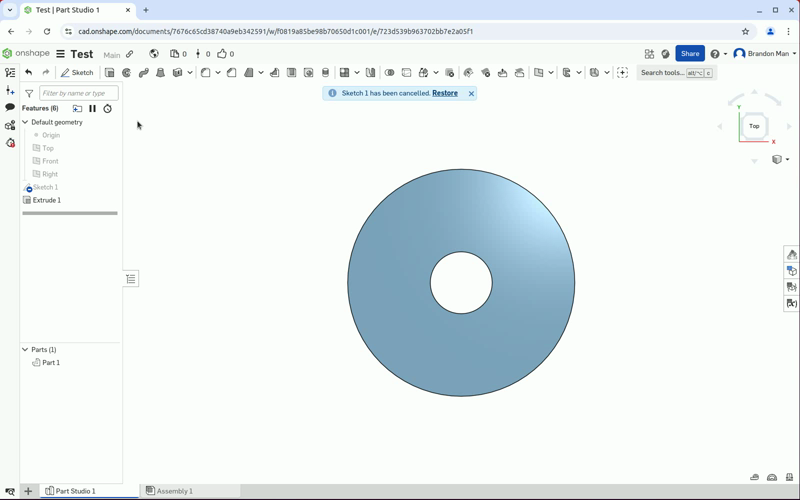
key(shift+h)
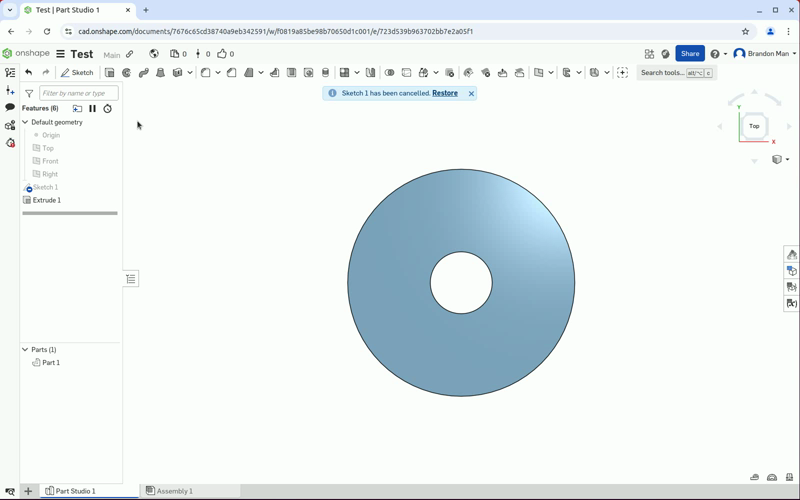
mouse_move(73, 189)
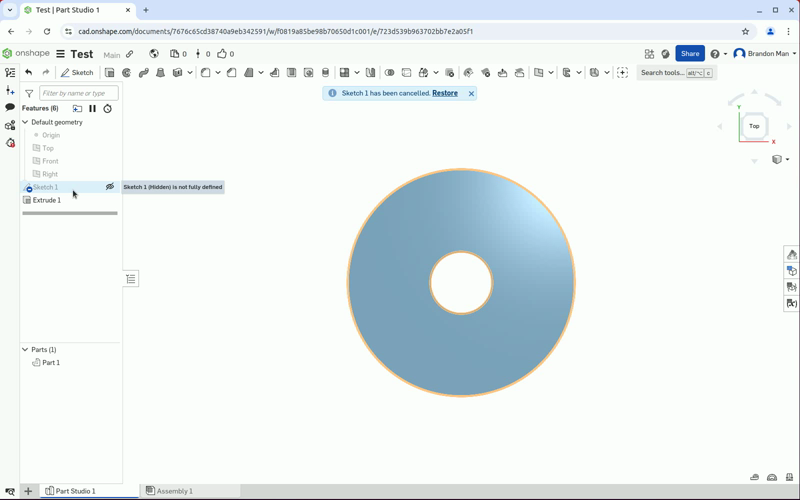
click(73, 189)
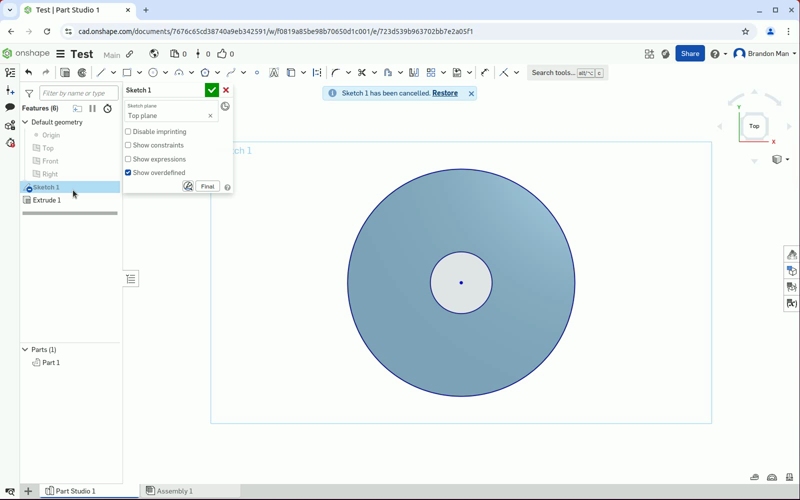
mouse_move(229, 92)
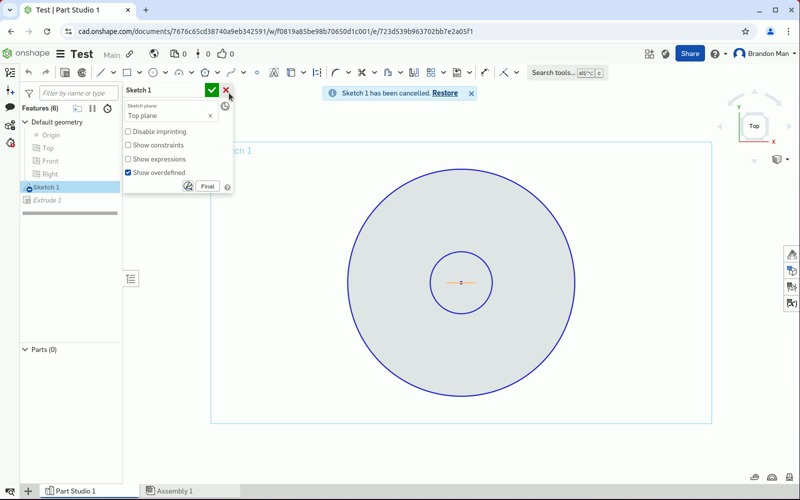
click(229, 92)
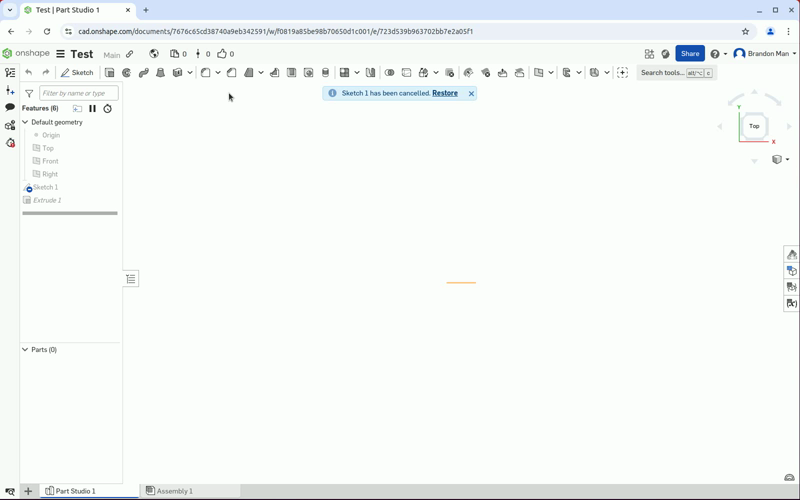
mouse_move(541, 75)
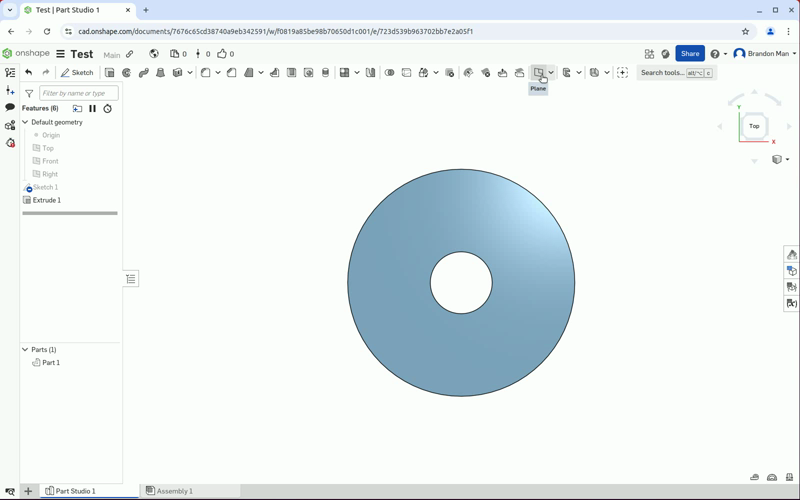
click(541, 75)
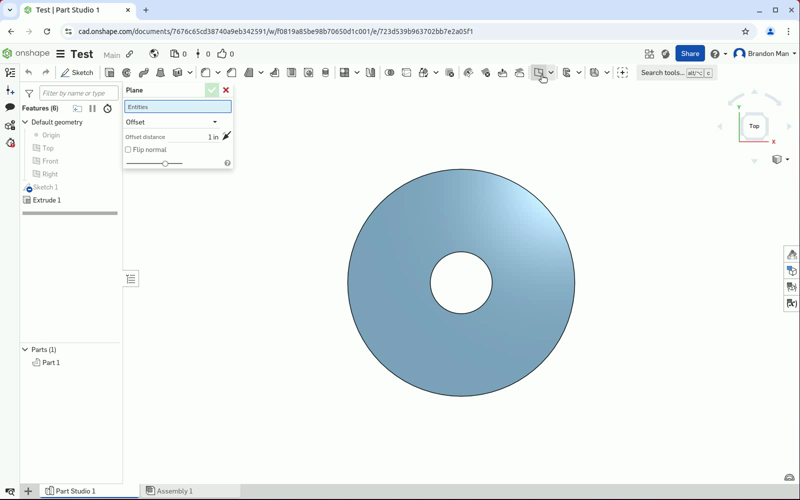
mouse_move(73, 150)
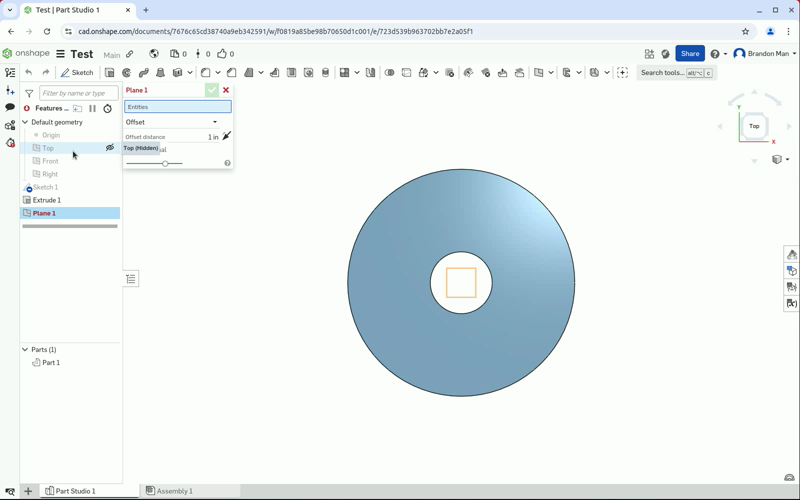
click(73, 150)
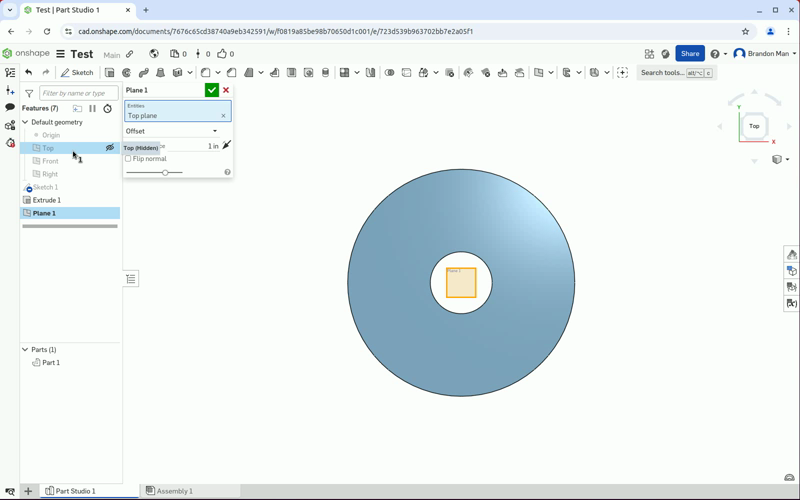
key(tab, 2)
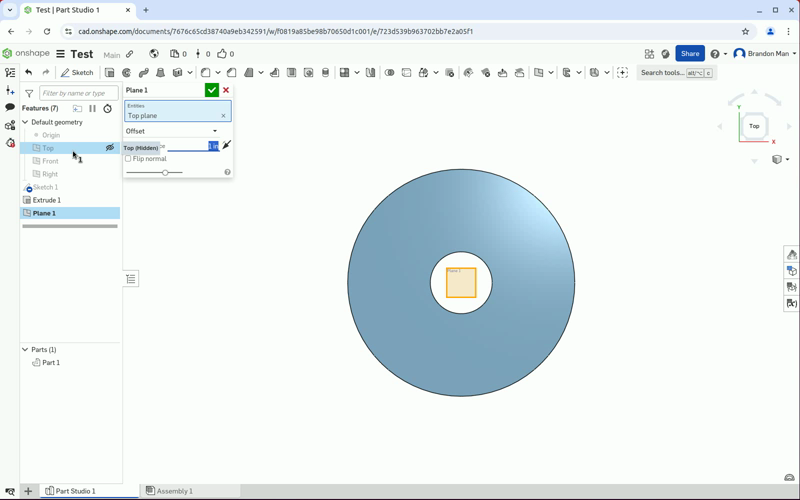
text(0.709)
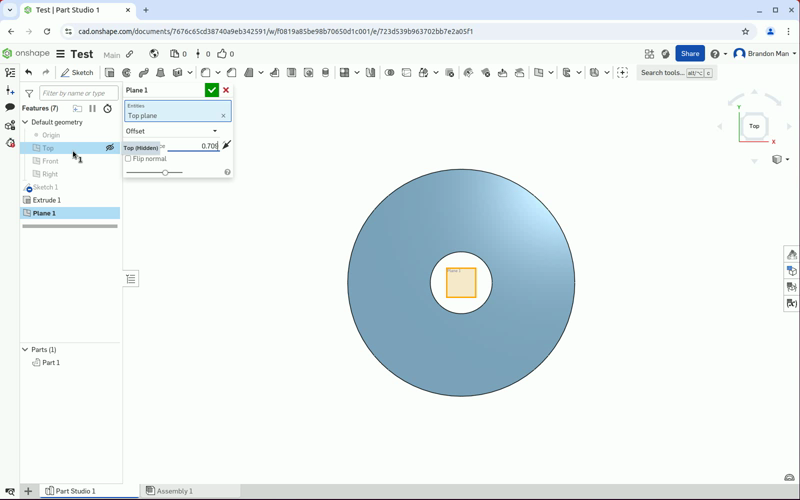
key(enter, 2)
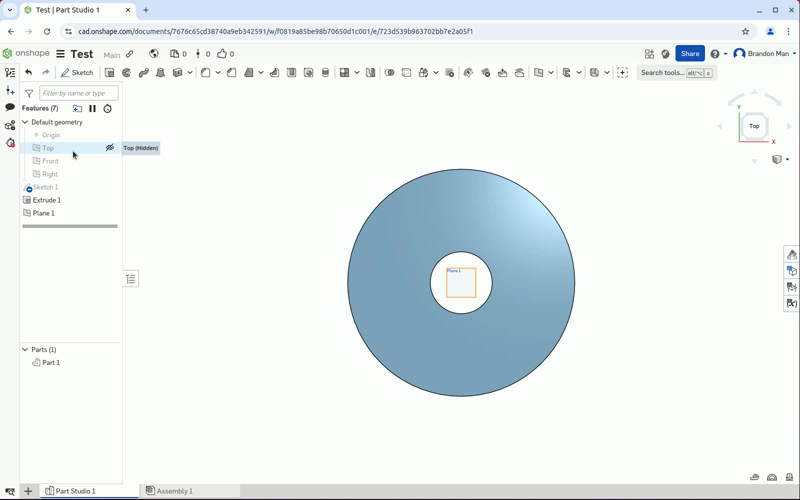
key(shift+s)
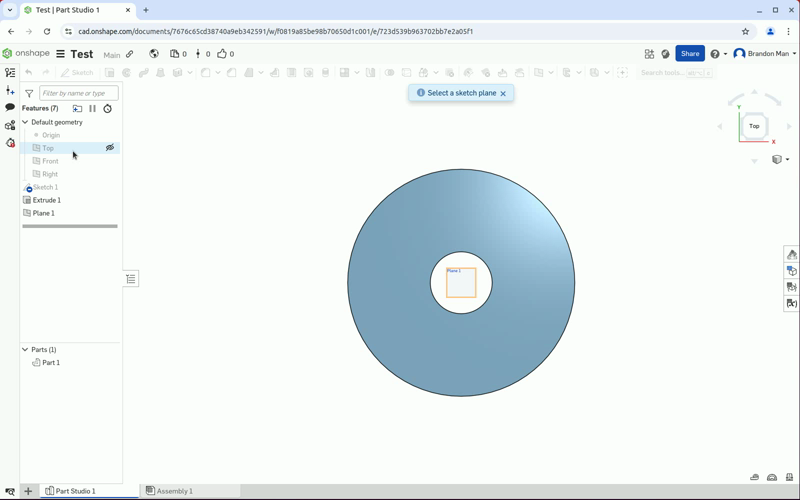
mouse_move(73, 215)
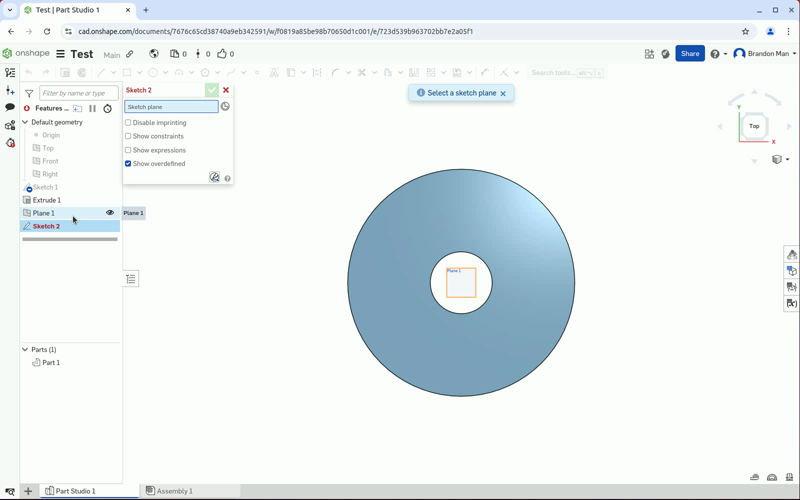
click(73, 215)
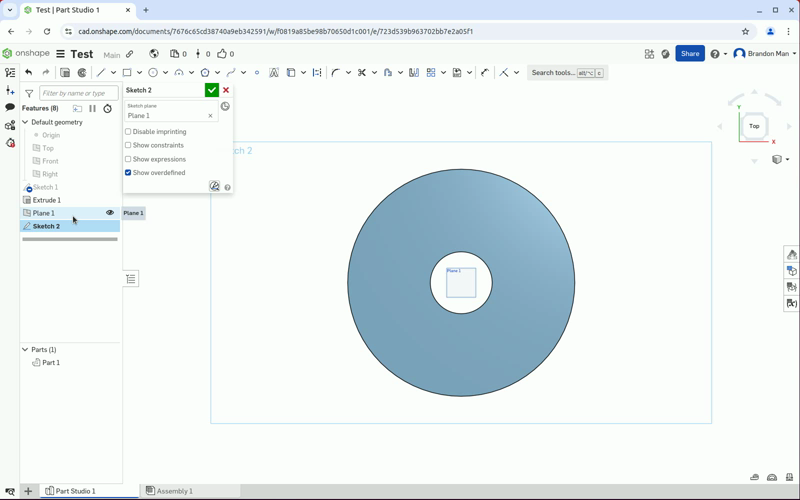
mouse_move(73, 352)
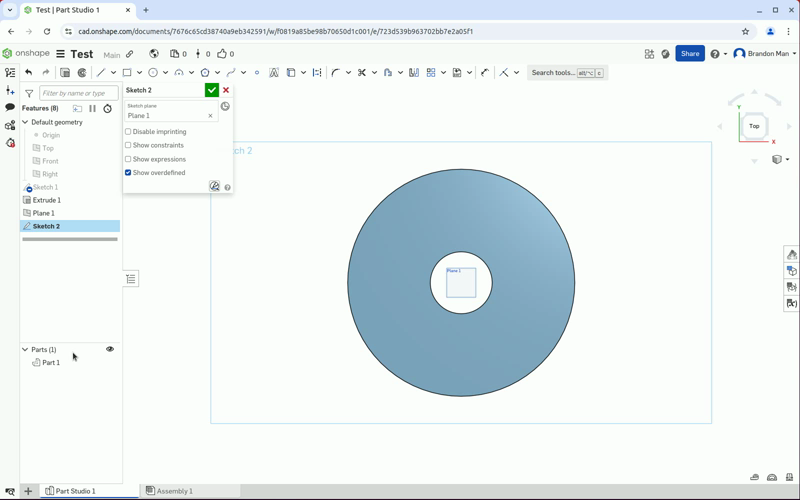
key(y)
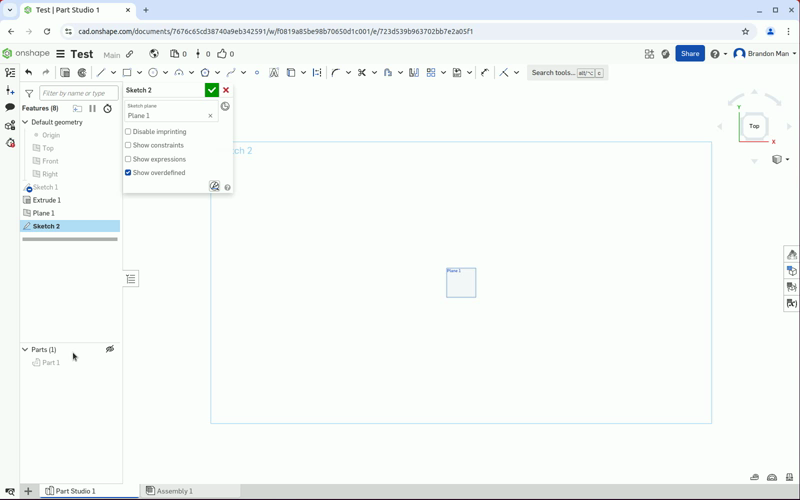
key(c)
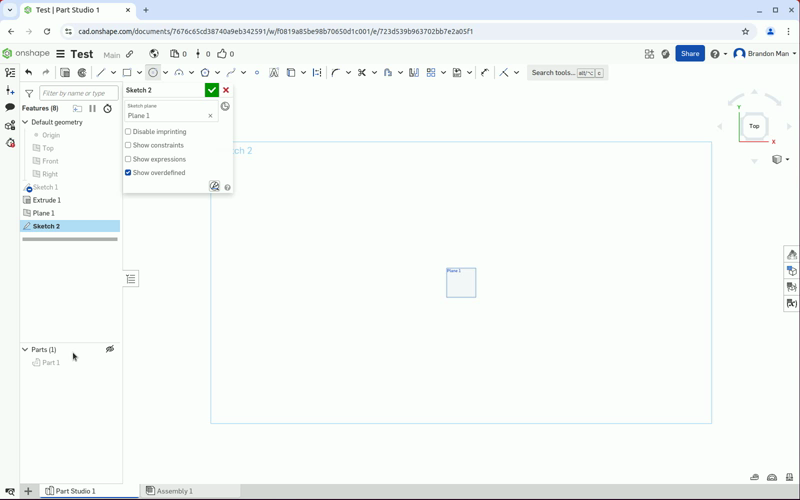
key_down(shift)
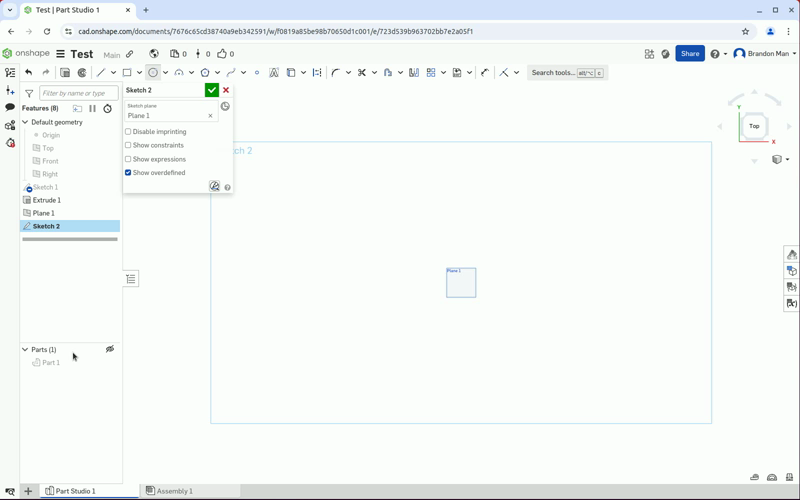
mouse_move(461, 282)
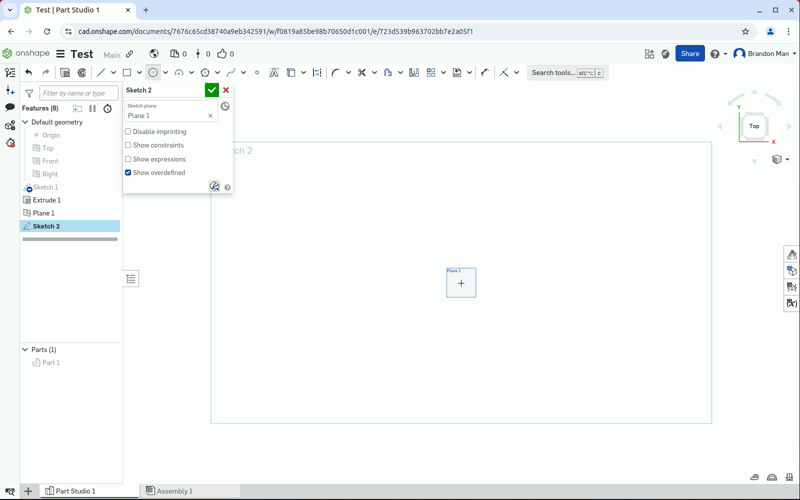
click(461, 282)
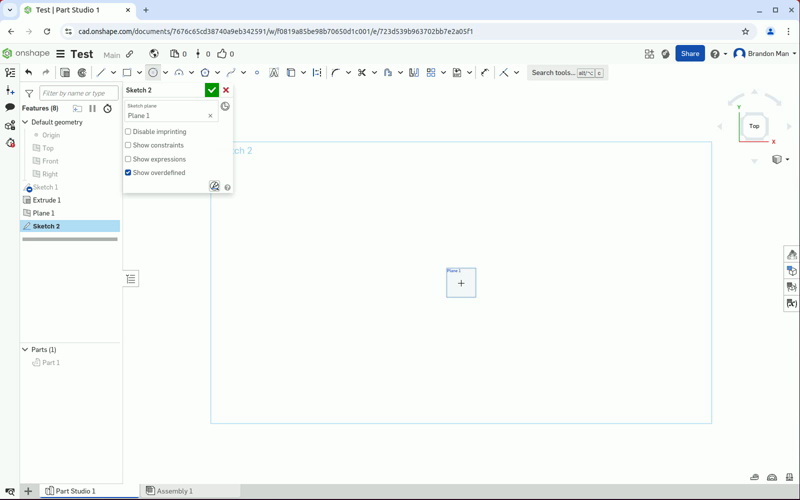
key_up(shift)
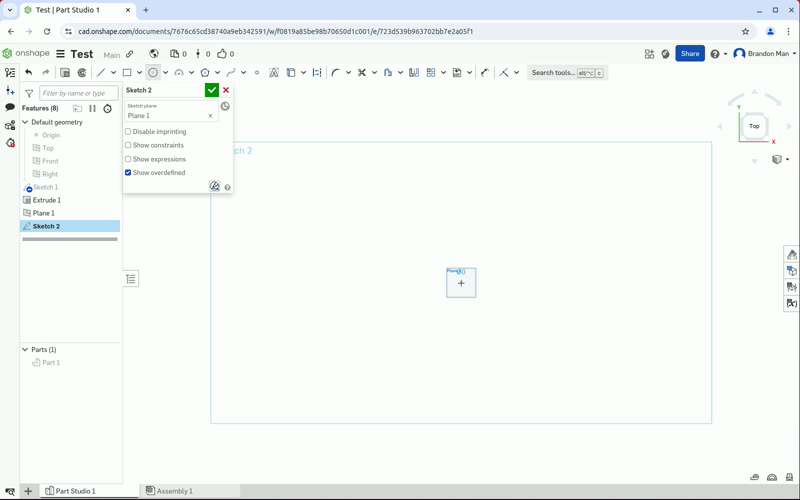
mouse_move(559, 282)
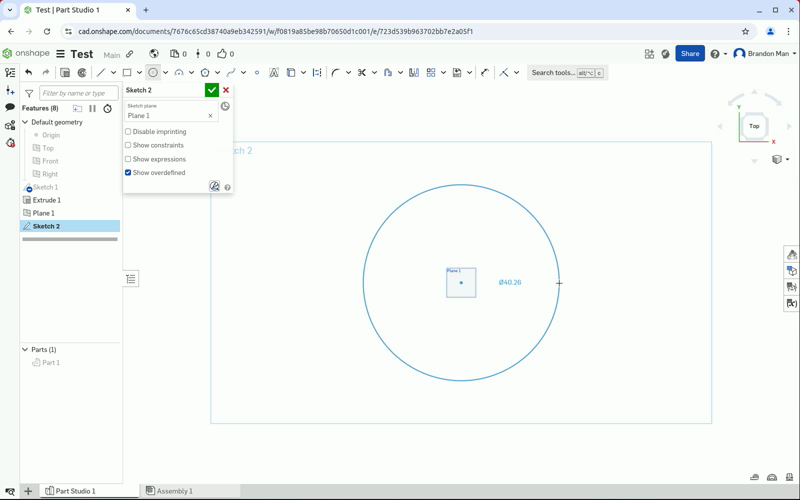
click(559, 282)
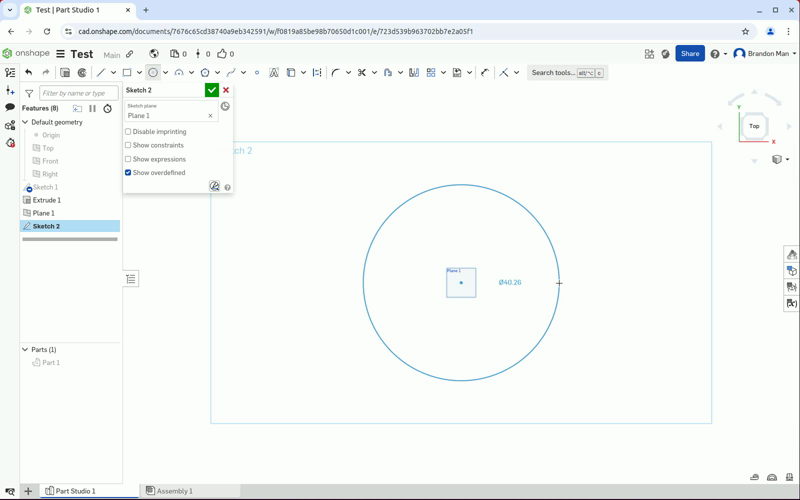
key(esc)
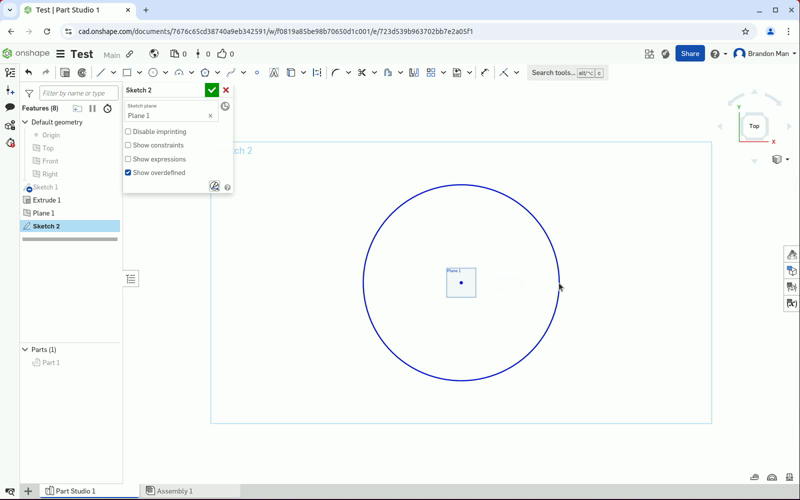
key(c)
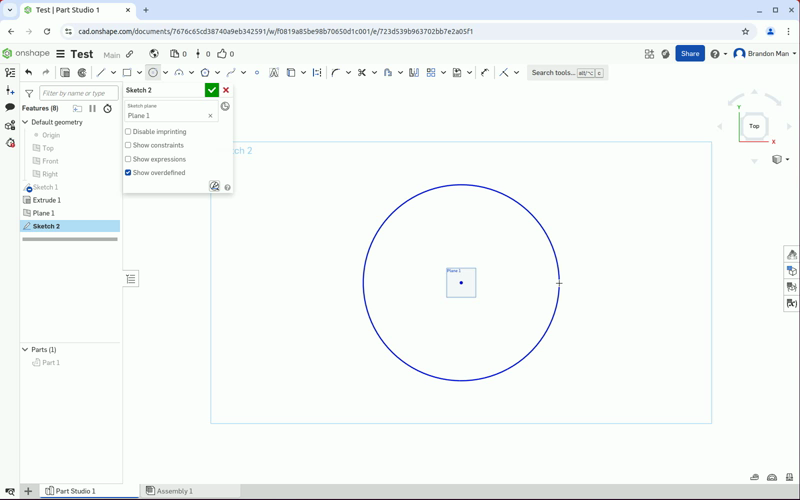
key_down(shift)
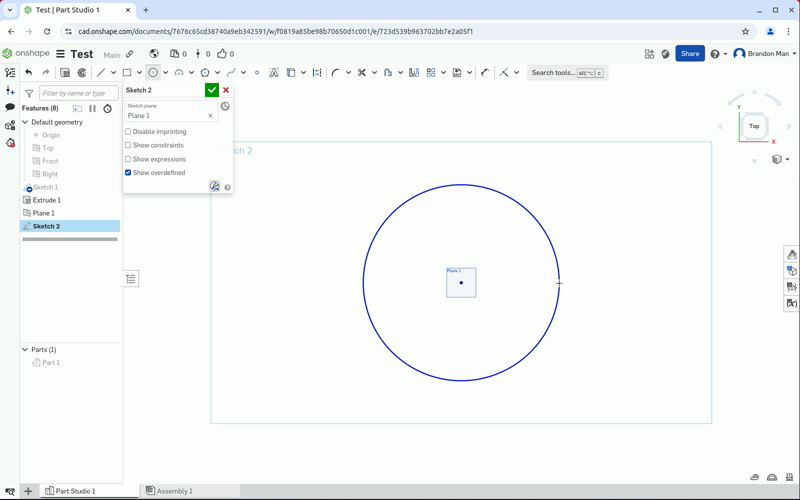
mouse_move(461, 282)
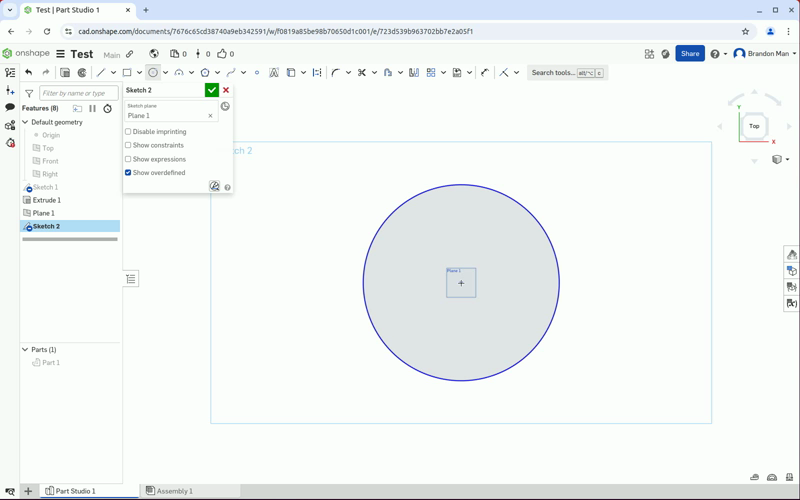
click(461, 282)
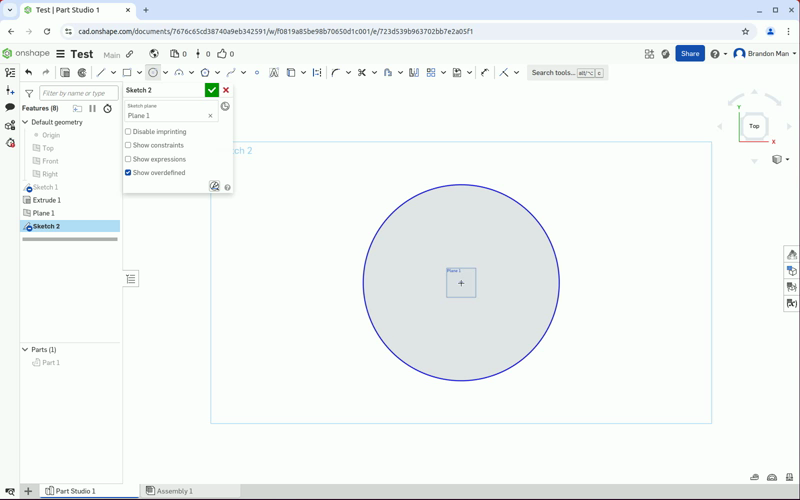
key_up(shift)
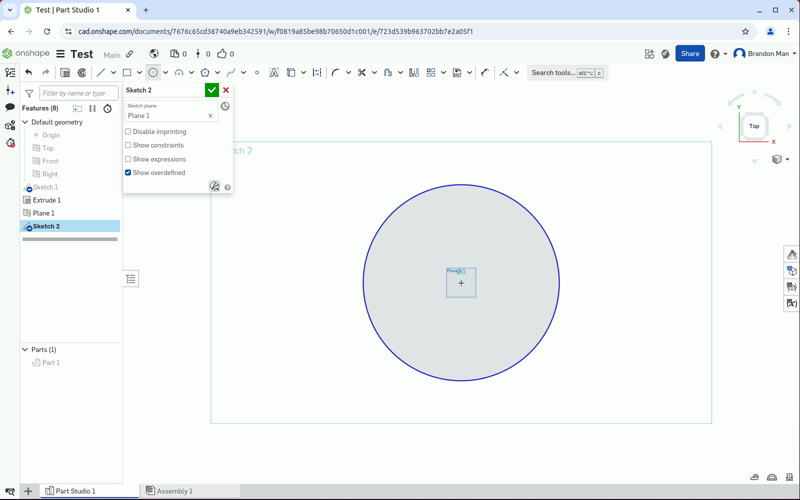
mouse_move(492, 282)
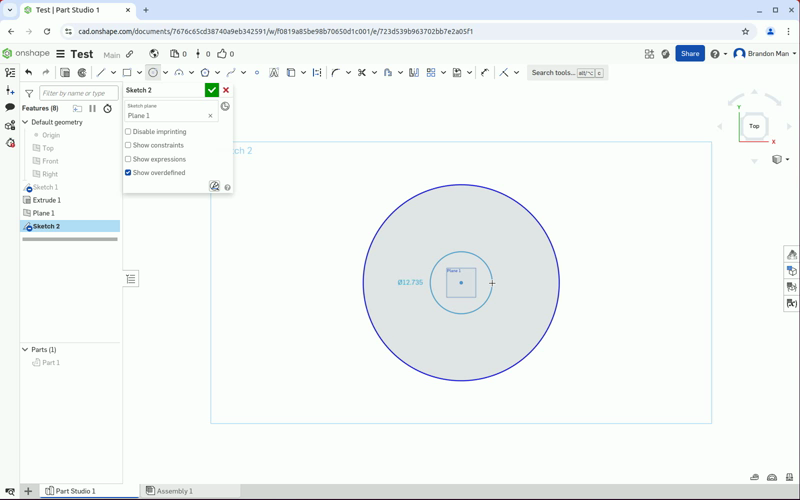
click(492, 282)
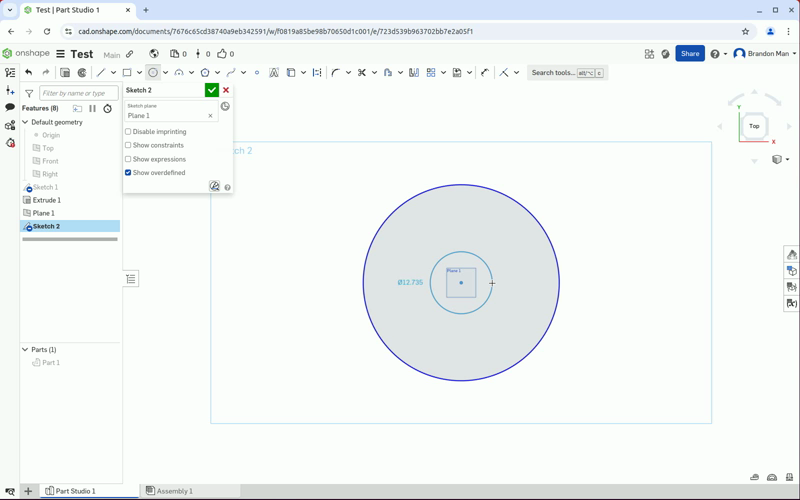
key(esc)
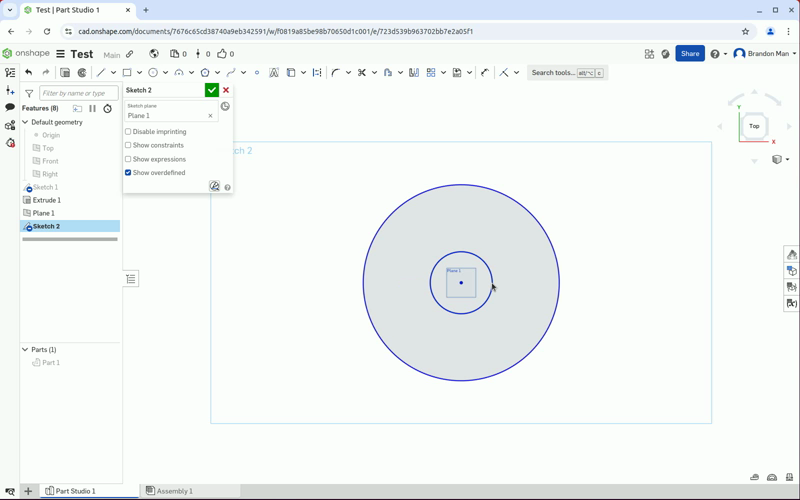
mouse_move(531, 296)
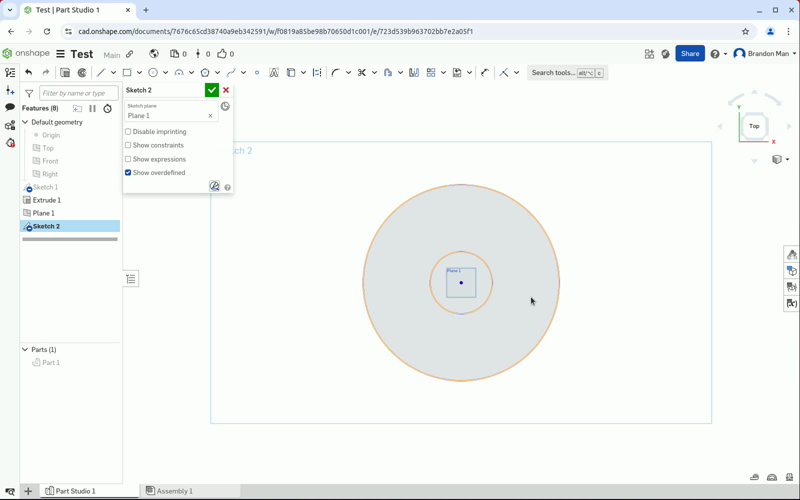
click(531, 296)
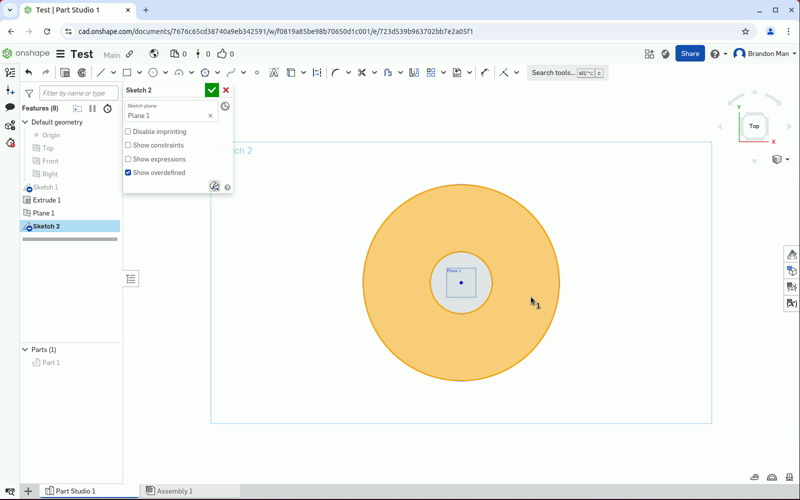
mouse_move(73, 352)
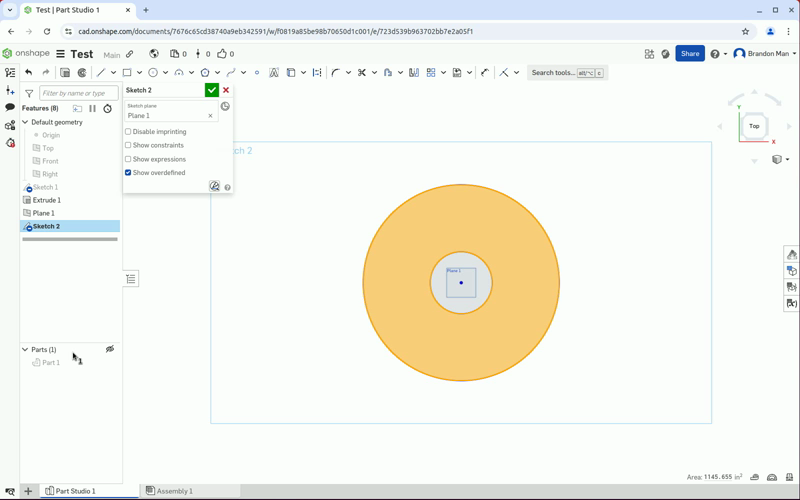
key(shift+y)
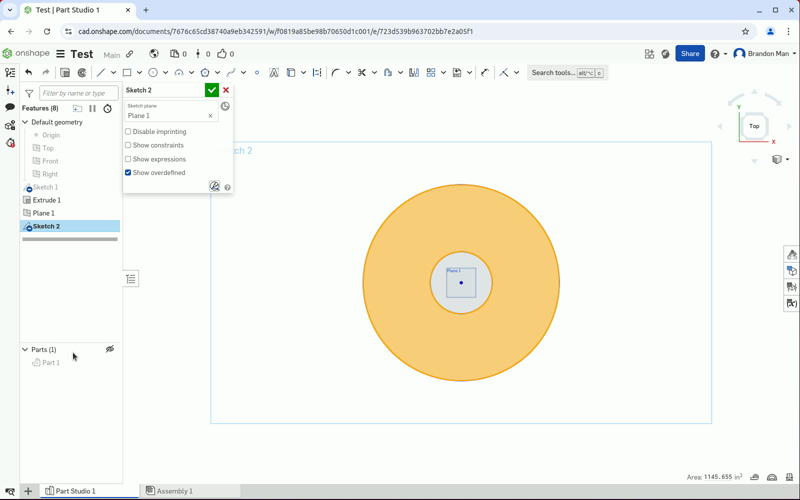
key(shift+e)
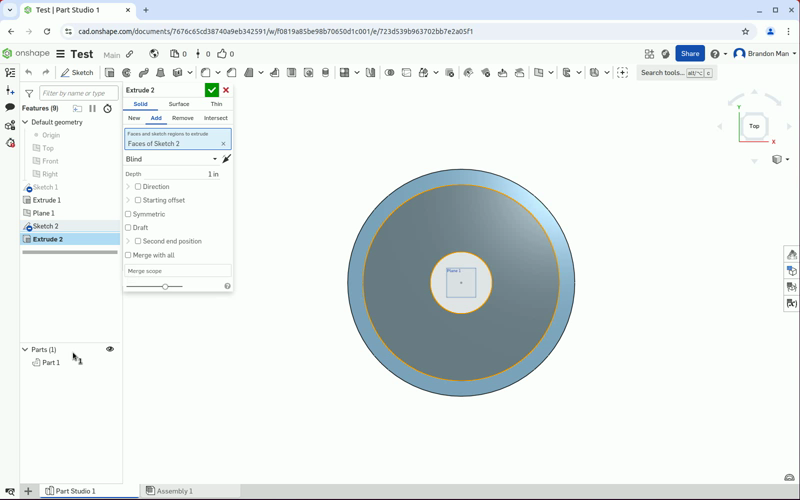
mouse_move(143, 106)
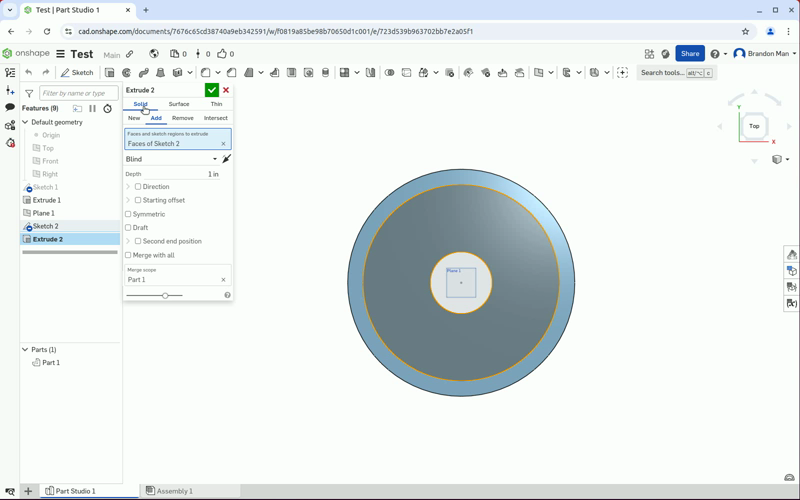
click(143, 106)
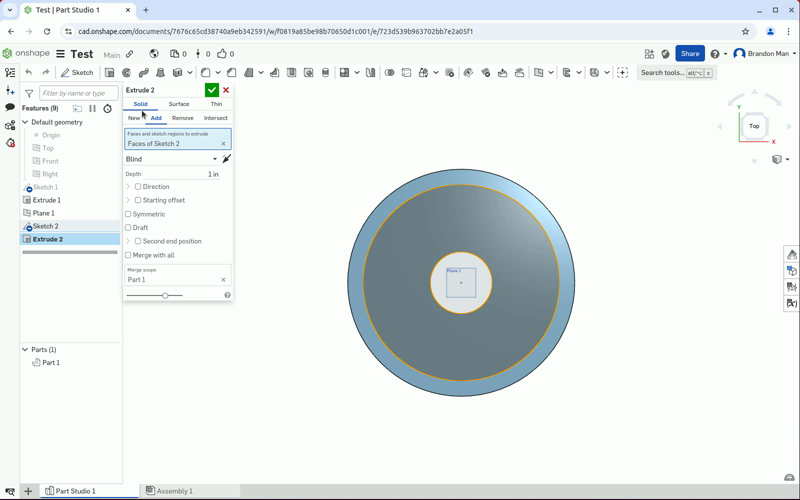
mouse_move(137, 120)
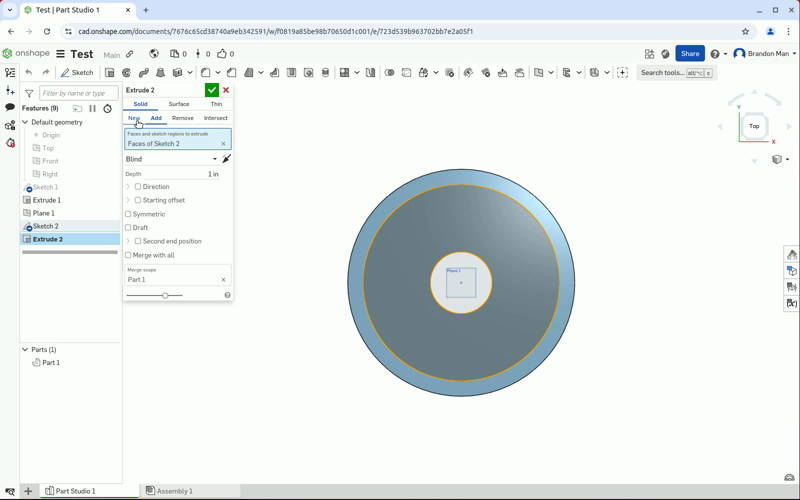
click(137, 120)
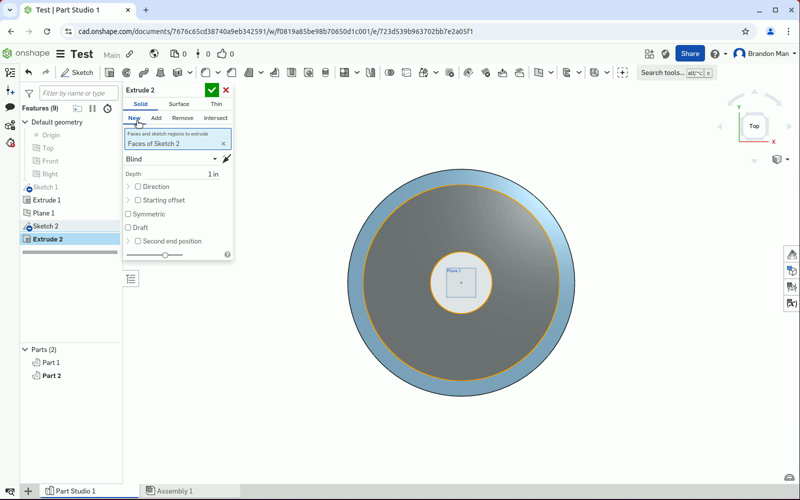
key(tab, 4)
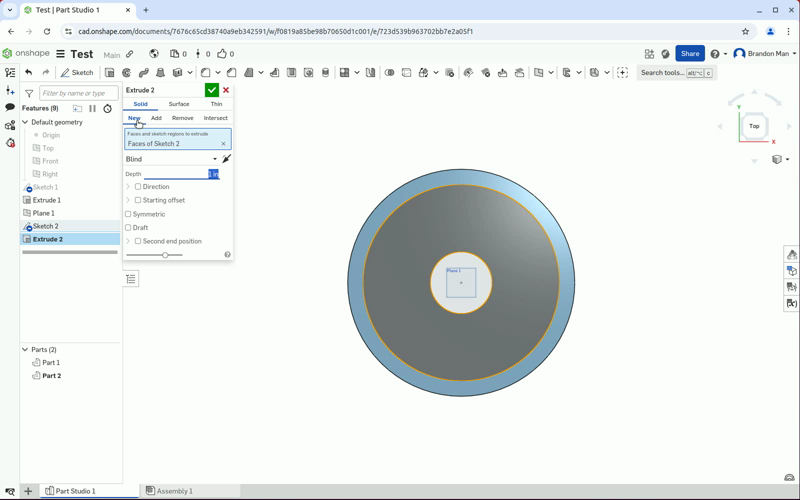
text(0.722)
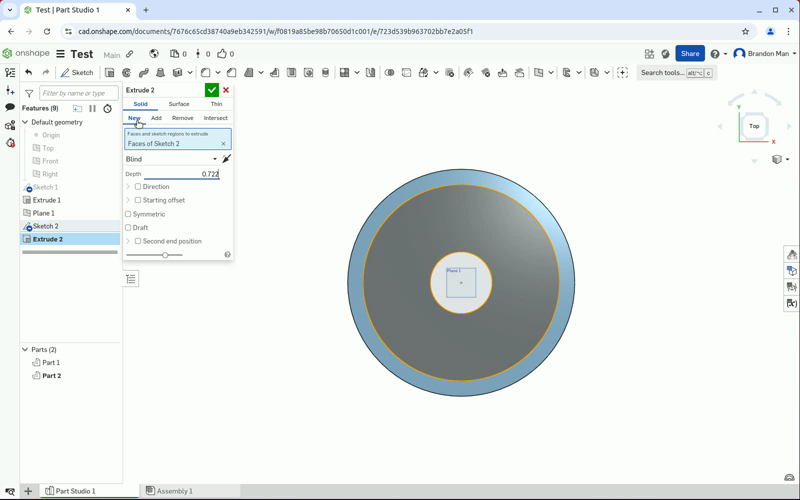
key(enter)
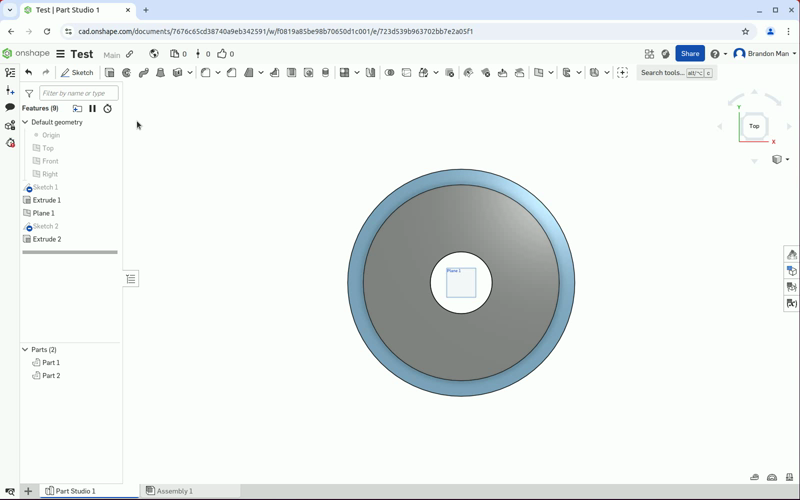
key(shift+h)
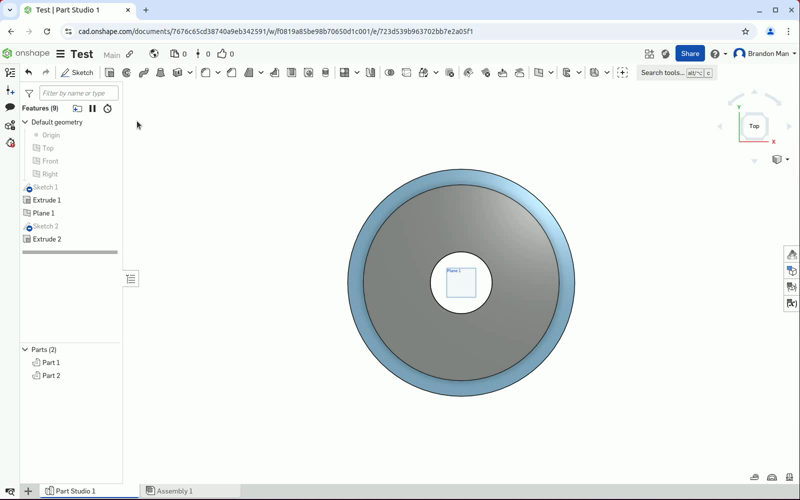
key(shift+h)
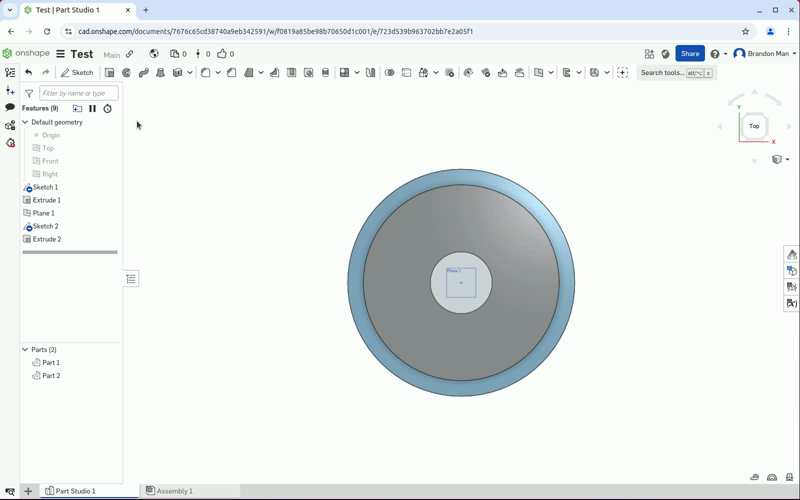
key(shift+7)
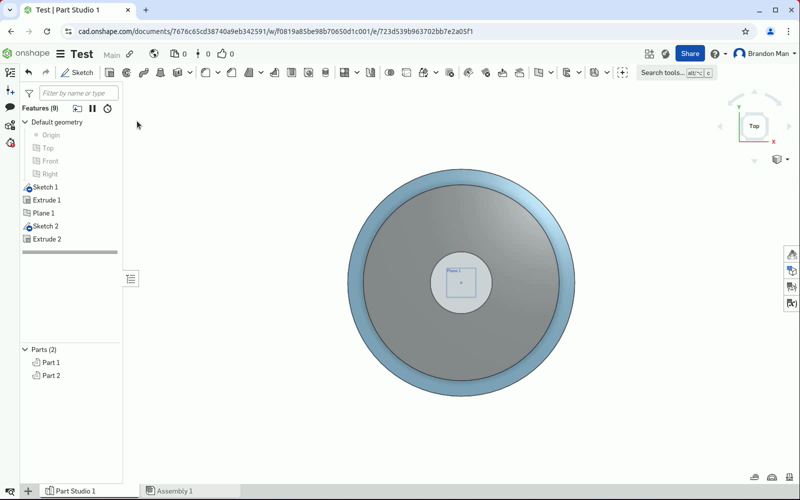
key(up, 3)
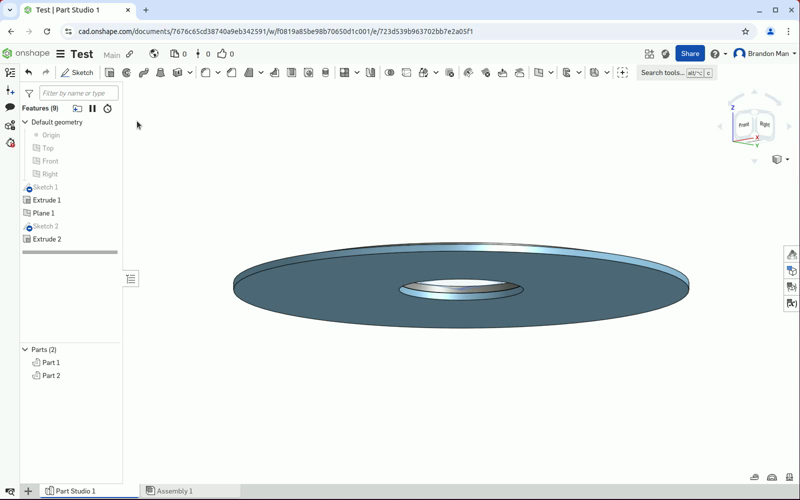
key(left, 3)
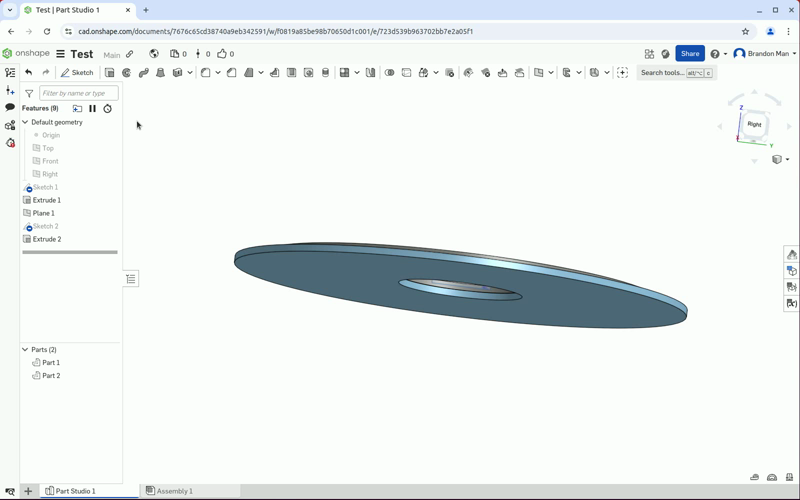
key(right, 3)
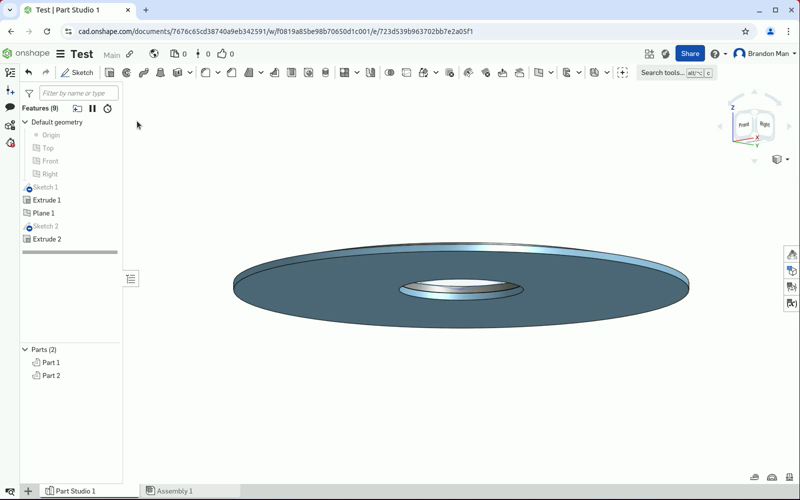
key(down, 3)
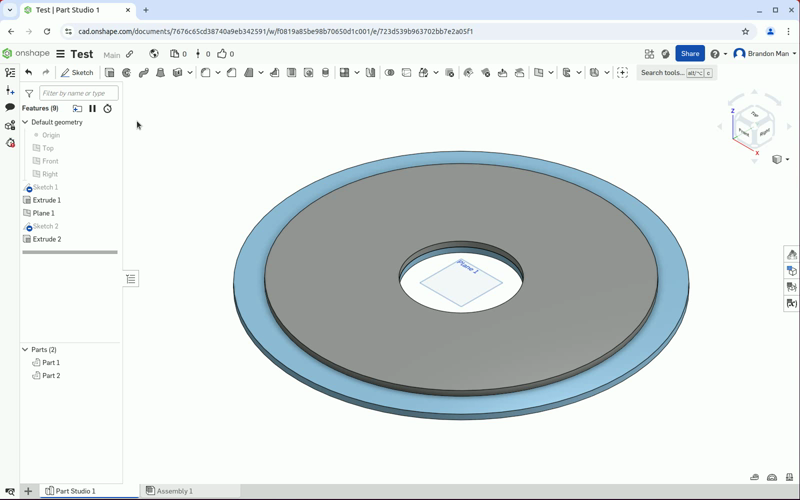
mouse_move(73, 189)
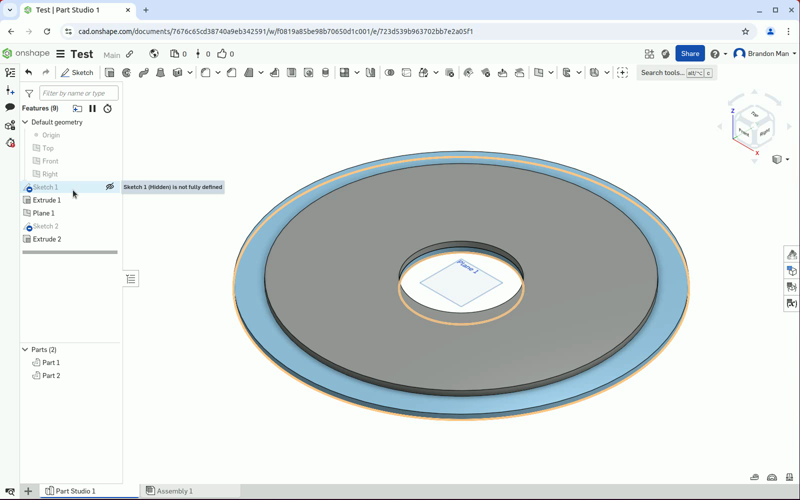
click(73, 189)